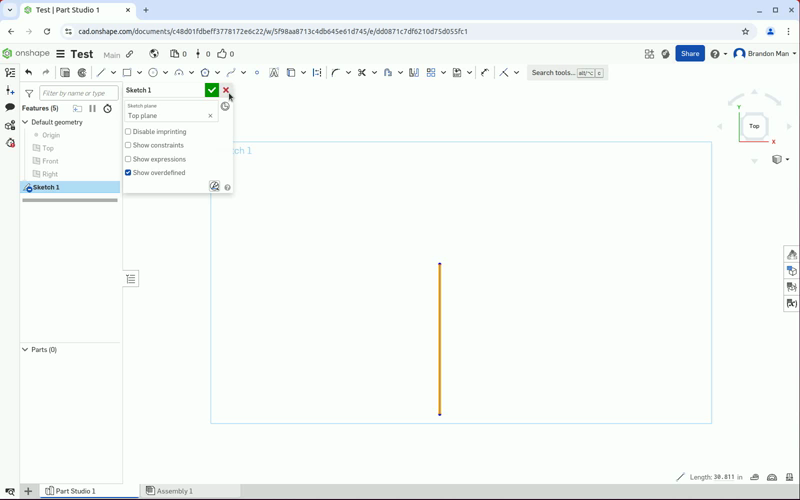
key(shift+h)
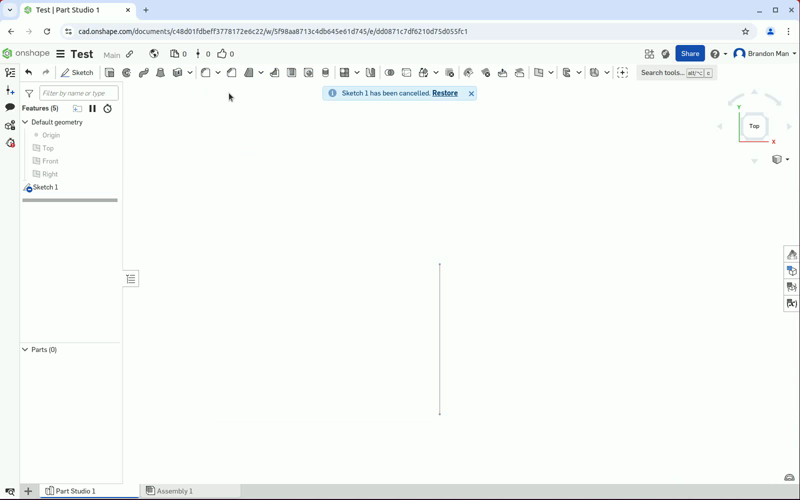
key(shift+s)
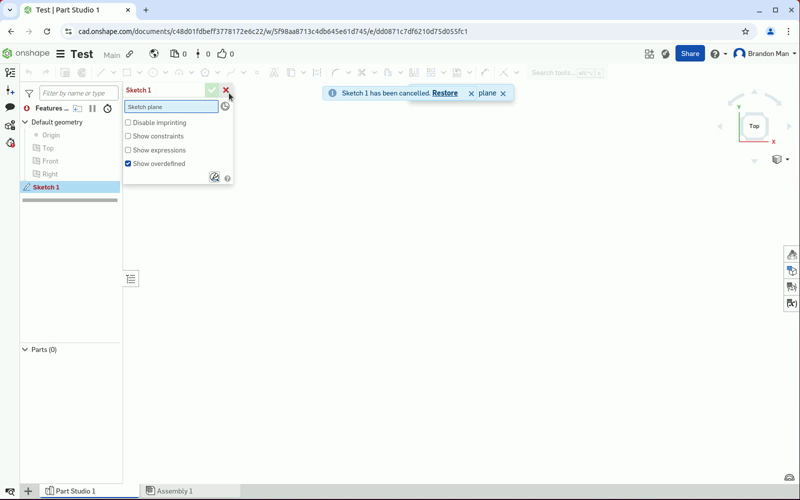
mouse_move(73, 150)
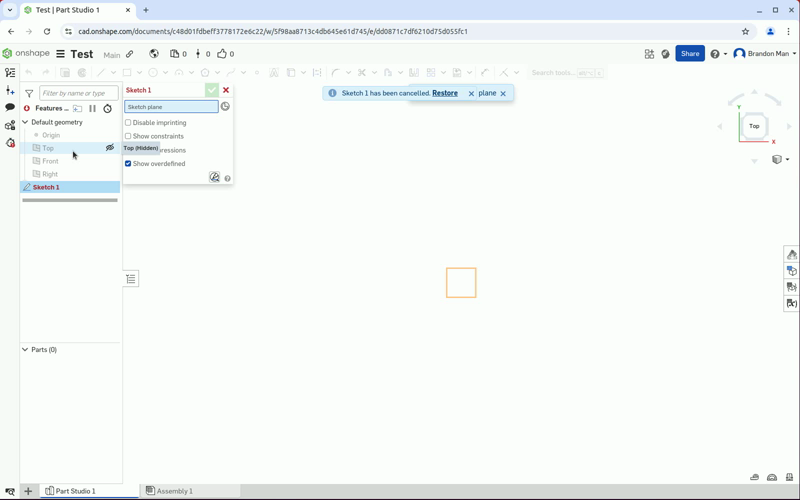
click(73, 150)
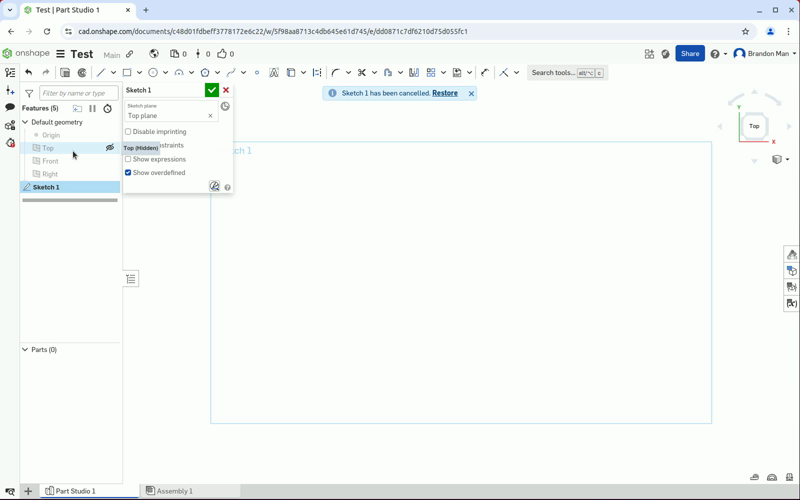
mouse_move(73, 352)
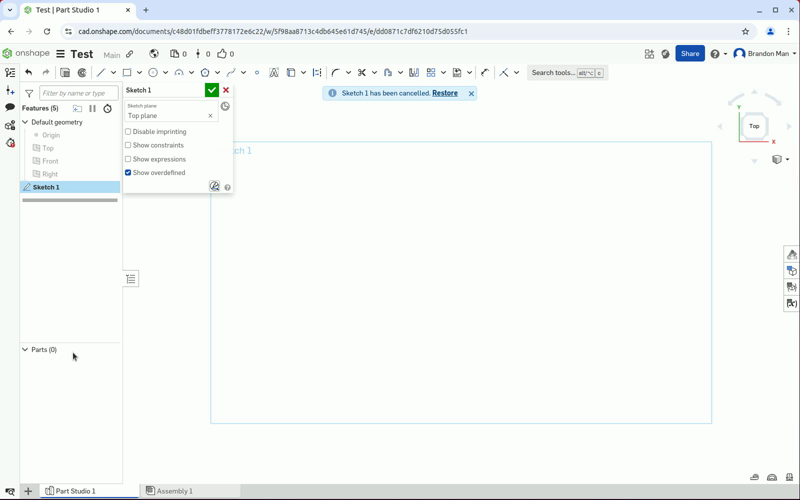
key(y)
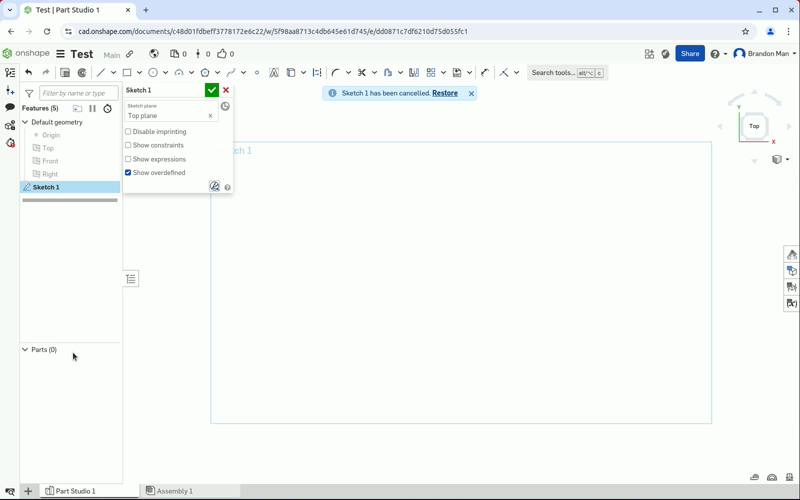
key(l)
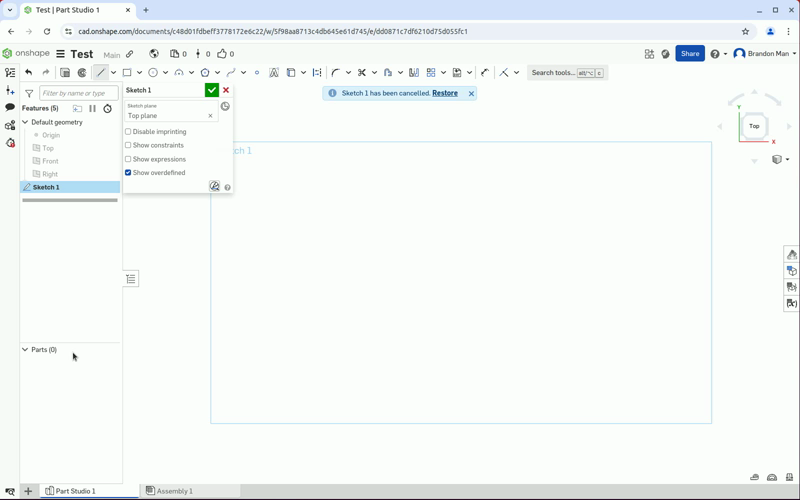
key_down(shift)
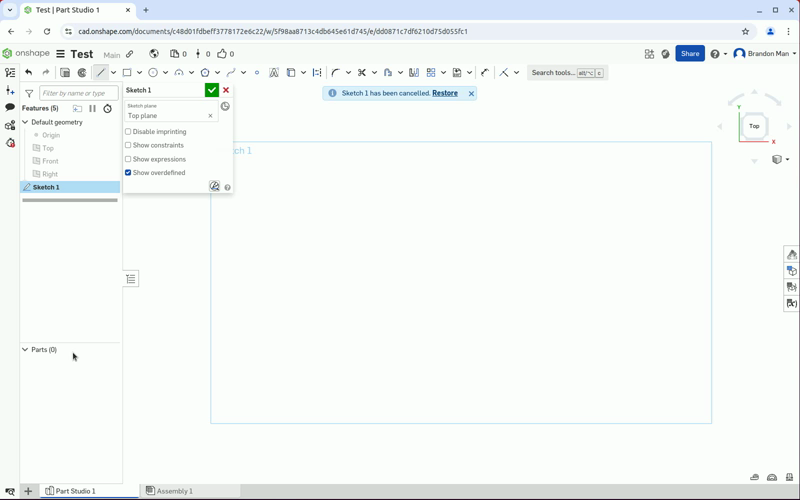
mouse_move(472, 282)
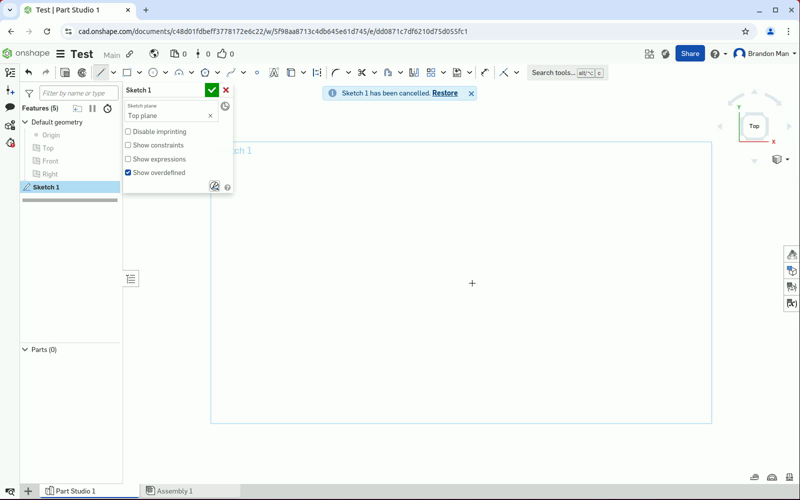
click(472, 282)
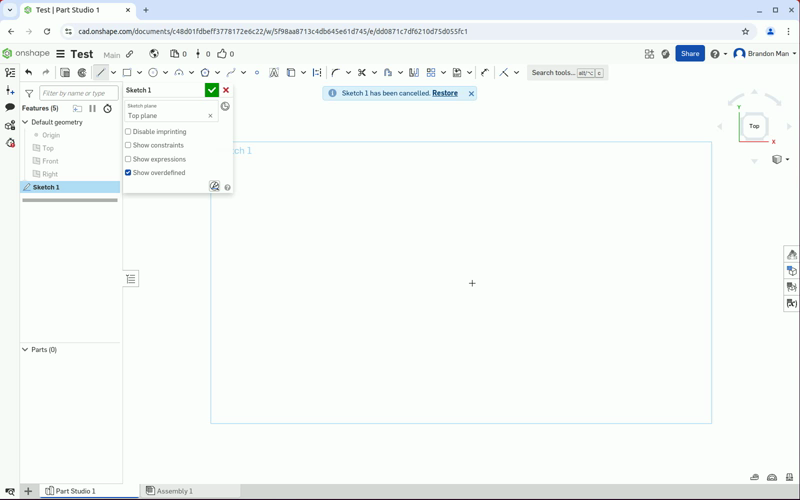
key_up(shift)
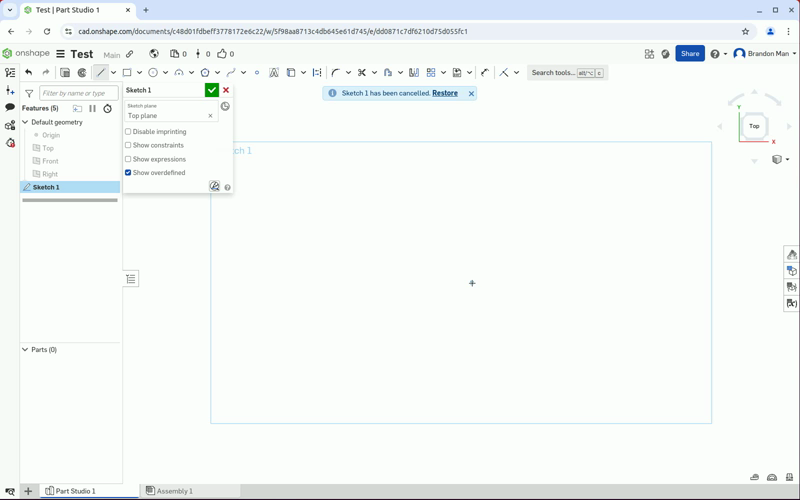
key_down(shift)
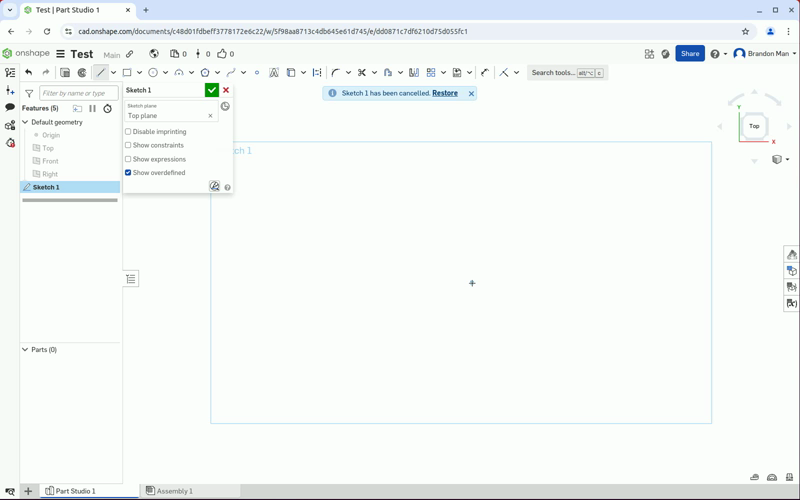
mouse_move(502, 282)
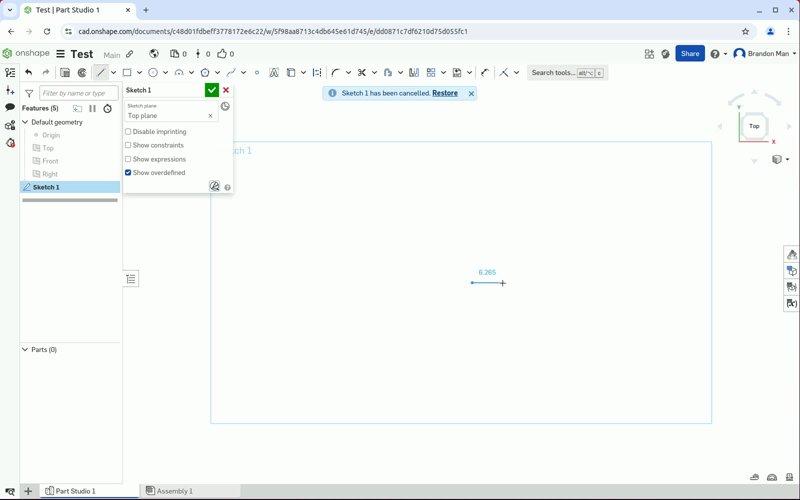
mouse_move(523, 282)
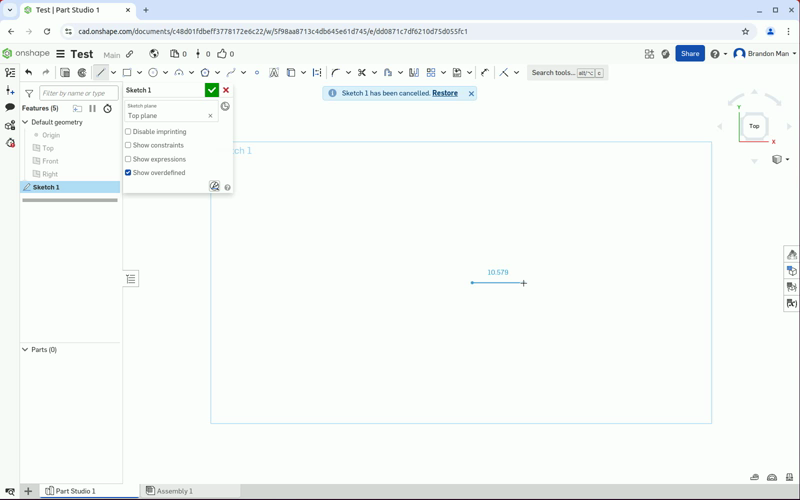
click(523, 282)
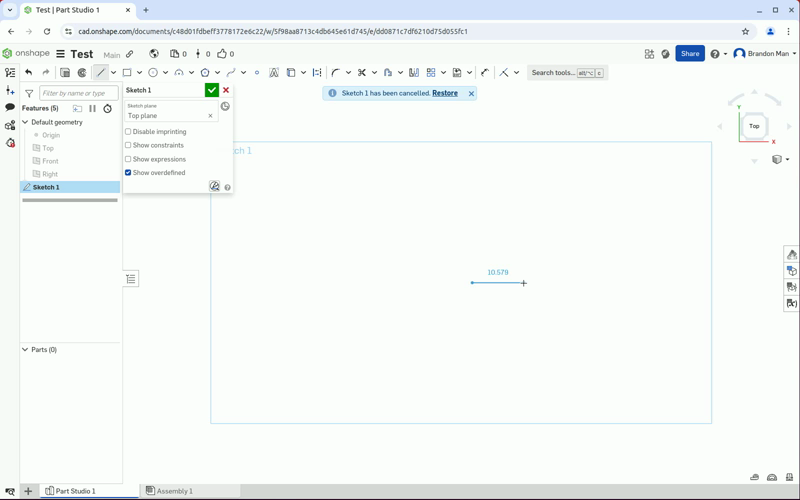
key_up(shift)
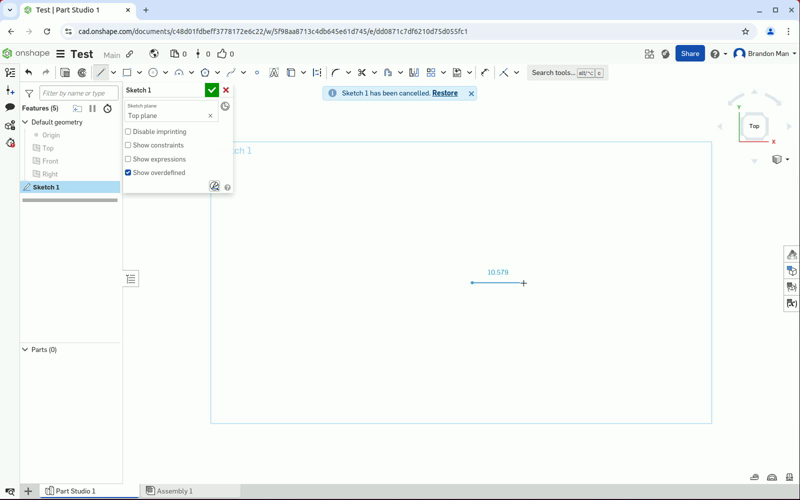
key_down(shift)
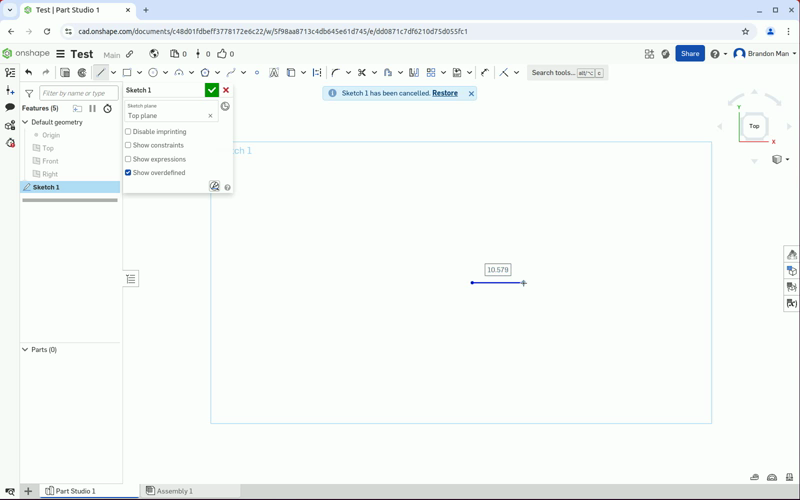
mouse_move(523, 170)
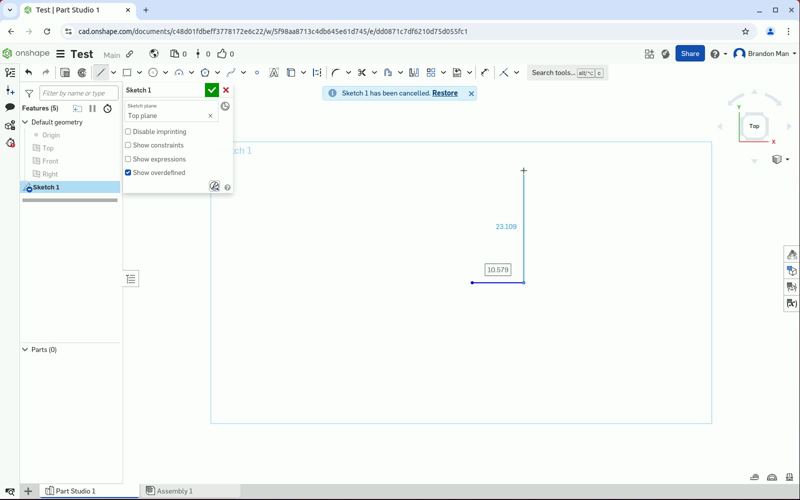
click(523, 170)
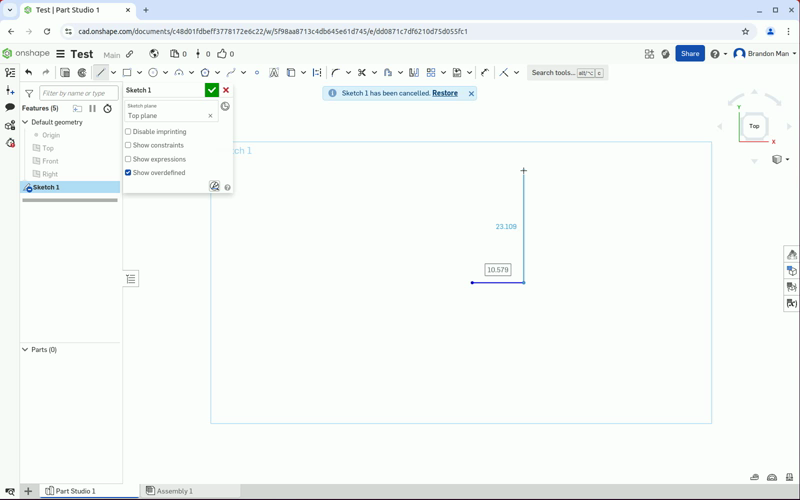
key_up(shift)
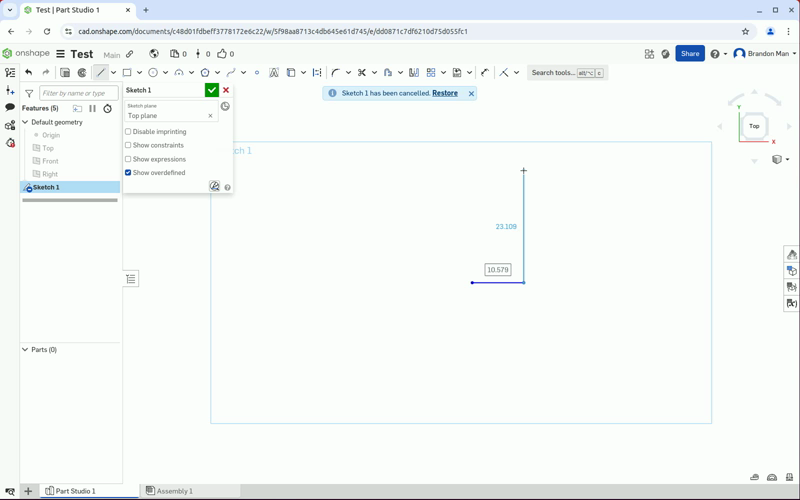
key_down(shift)
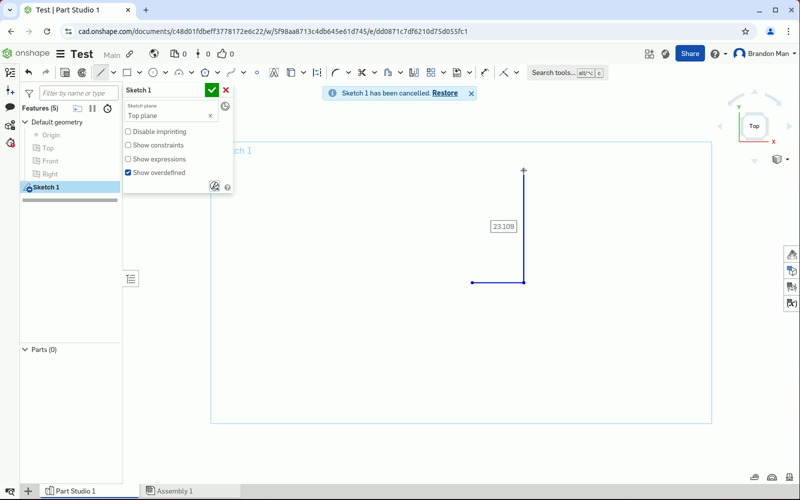
mouse_move(553, 170)
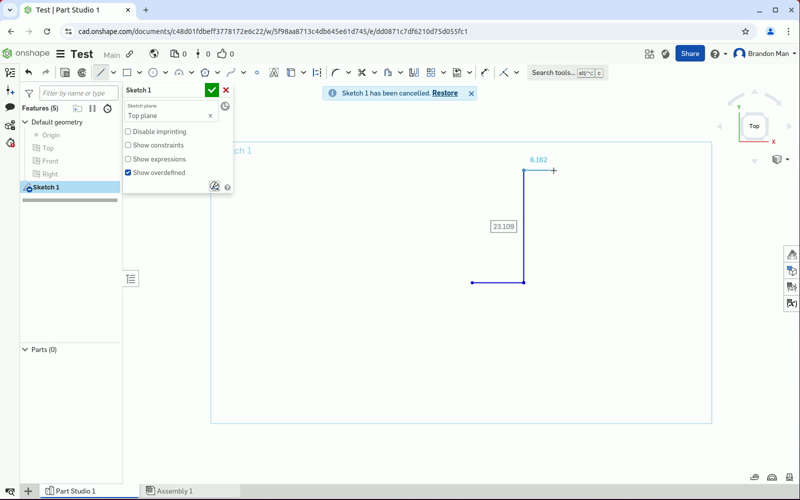
mouse_move(472, 170)
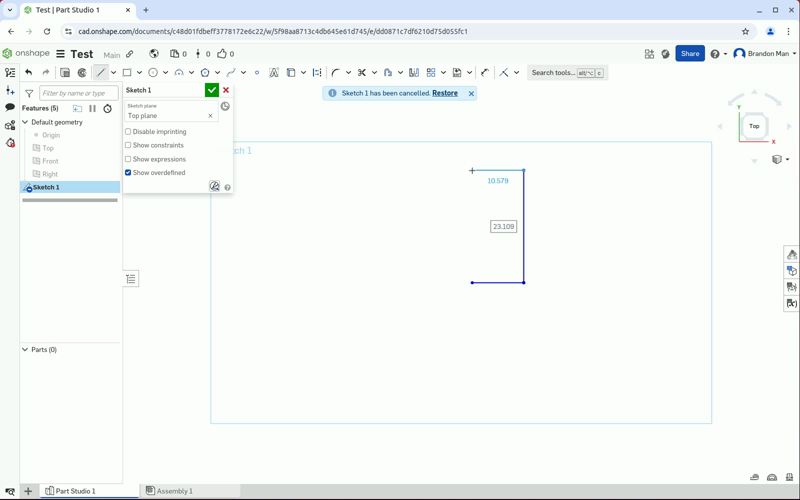
click(472, 170)
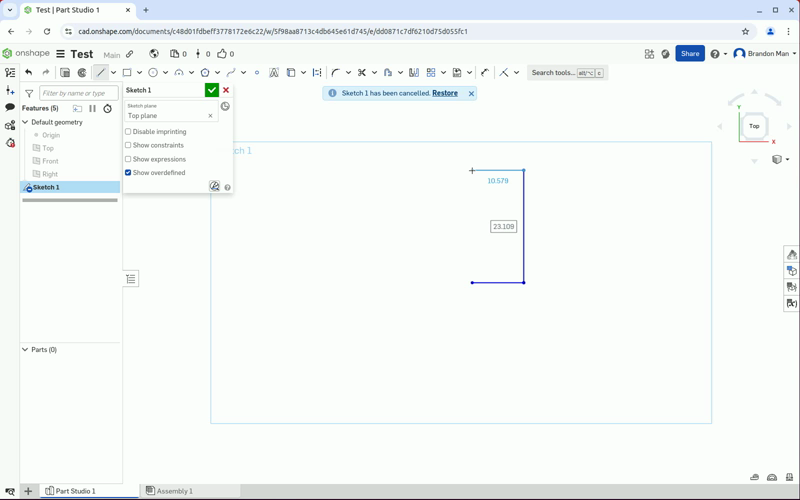
key_up(shift)
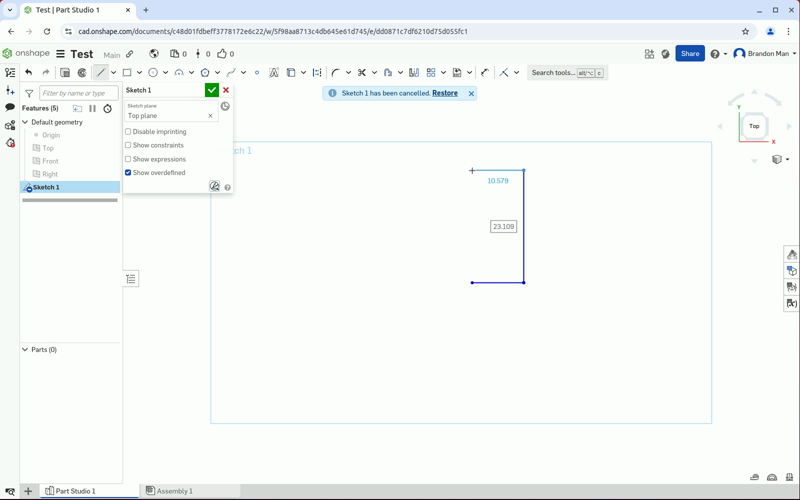
key_down(shift)
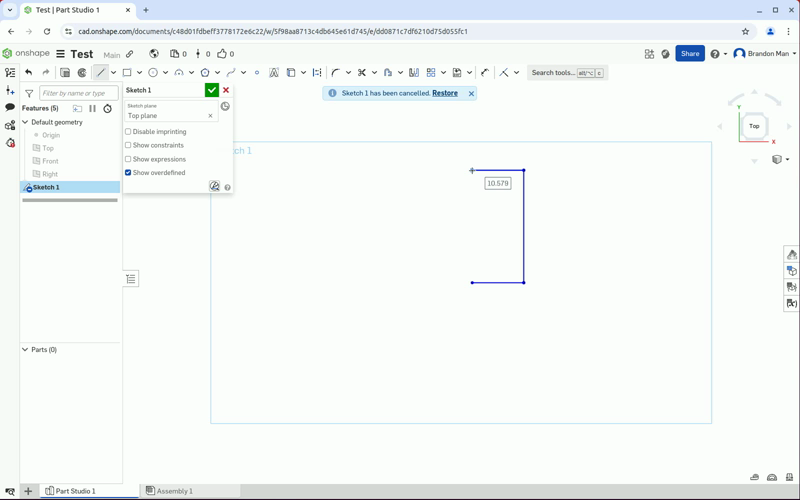
mouse_move(472, 282)
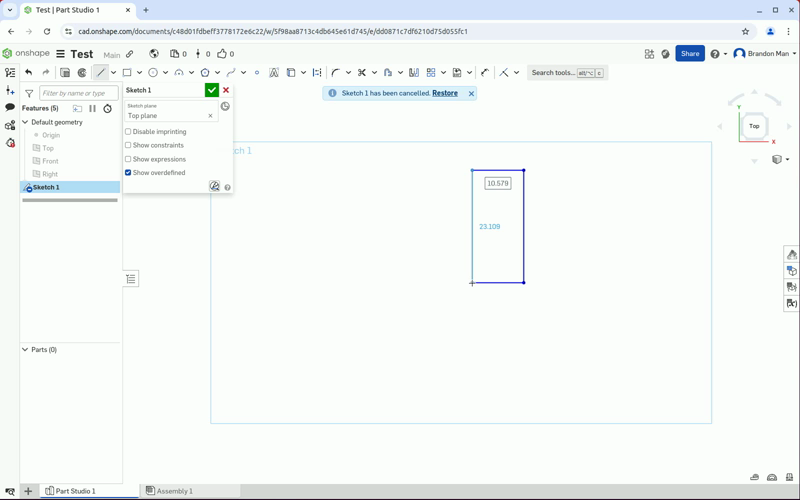
key_up(shift)
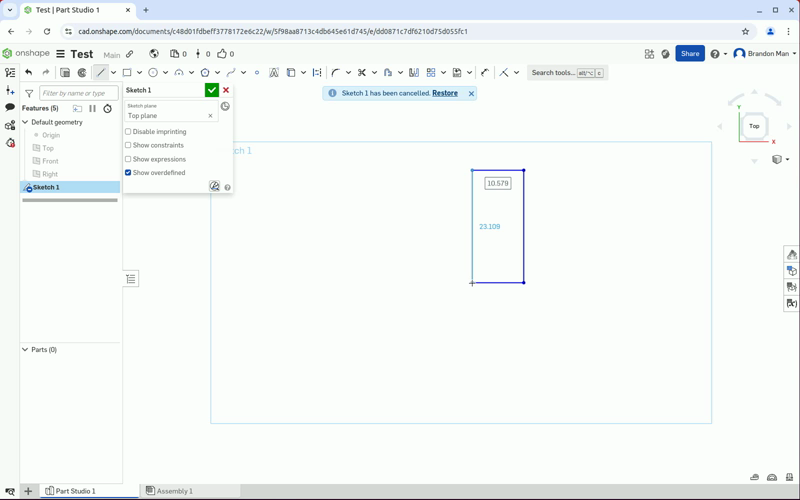
click(472, 282)
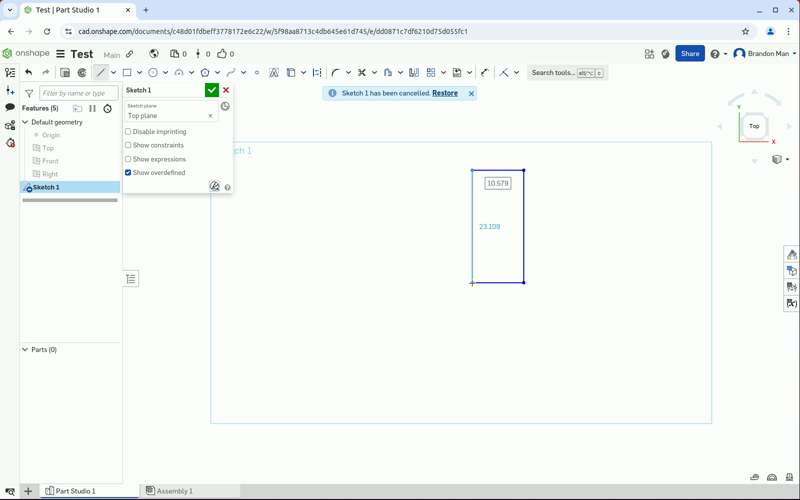
key(esc)
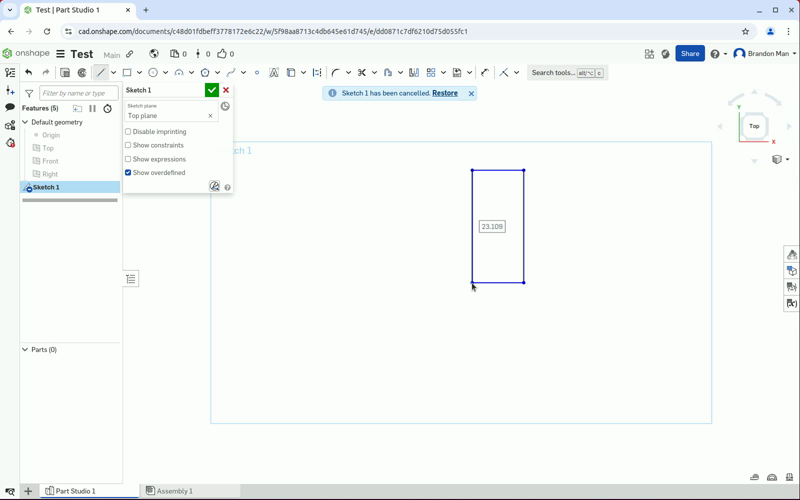
key(a)
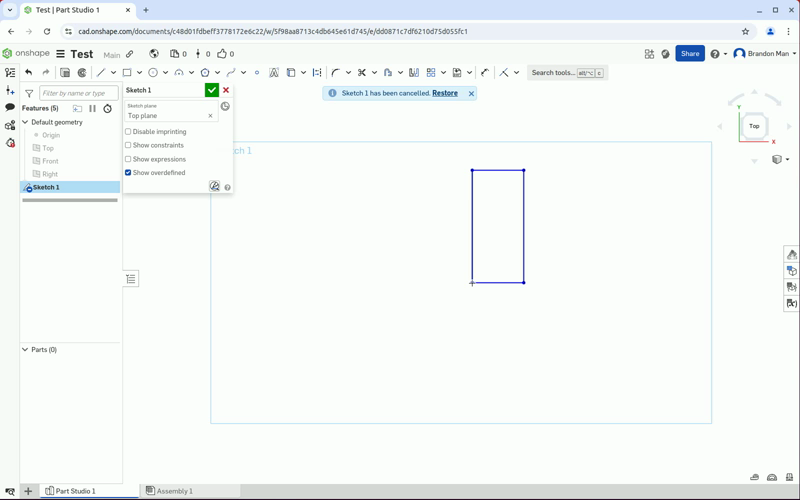
key_down(shift)
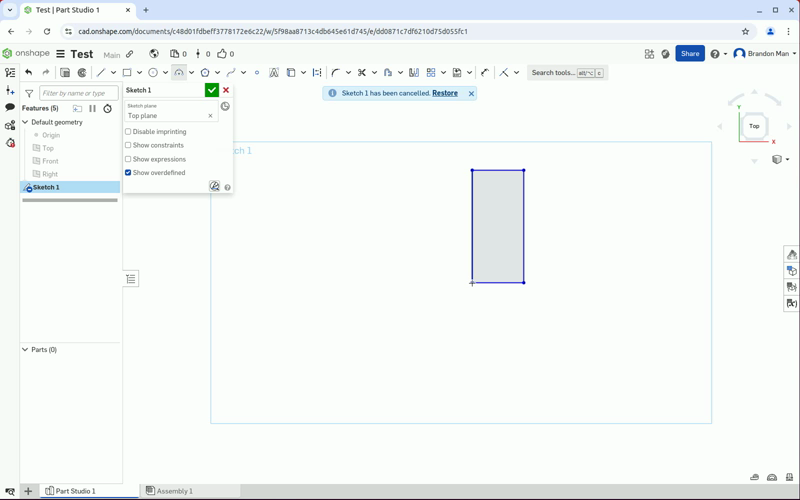
mouse_move(487, 254)
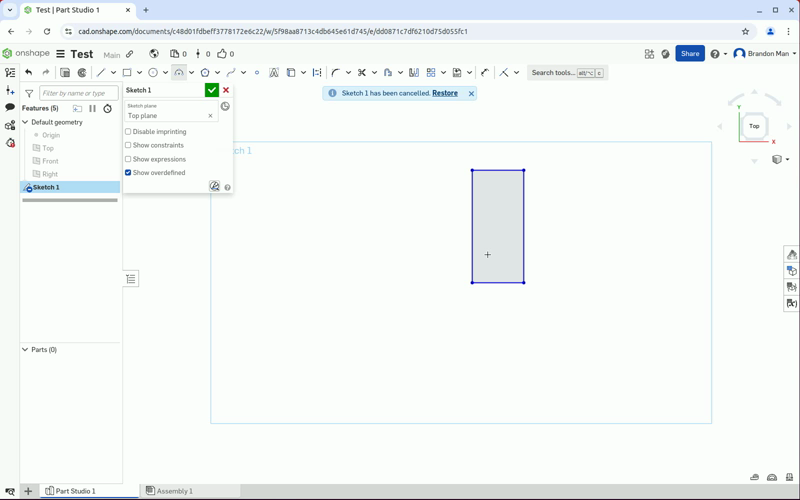
click(487, 254)
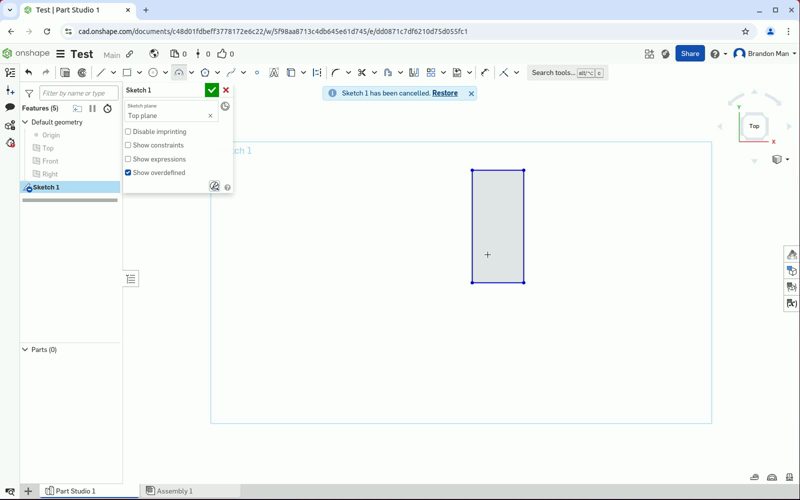
key_up(shift)
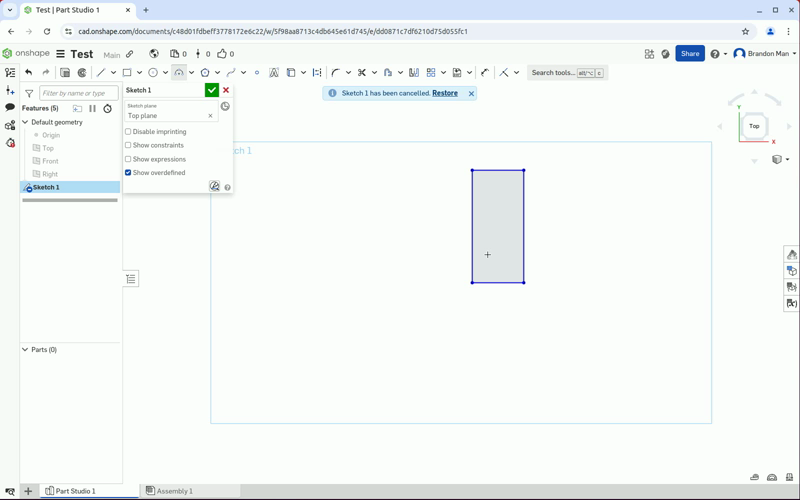
key_down(shift)
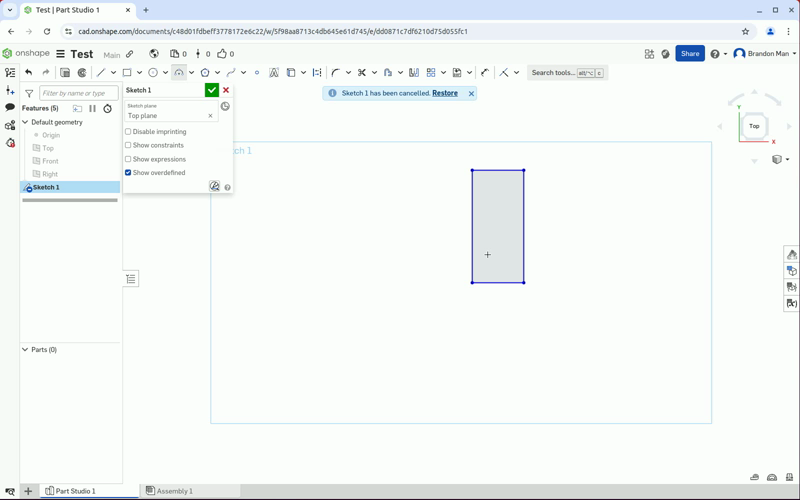
mouse_move(498, 254)
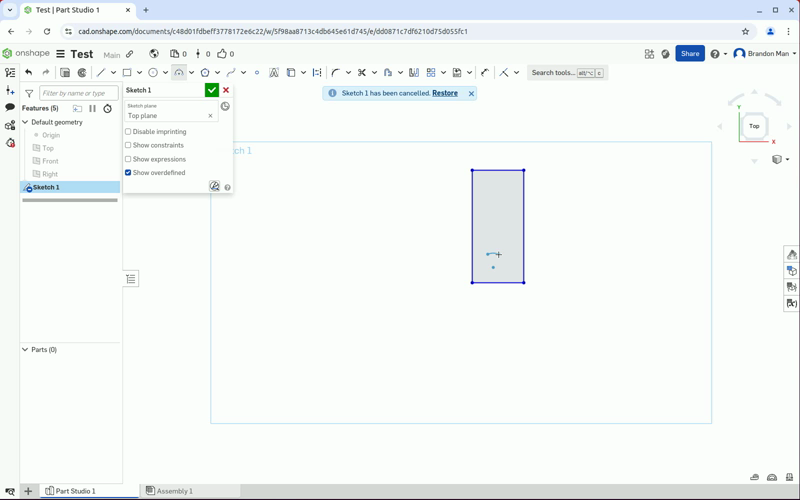
click(498, 254)
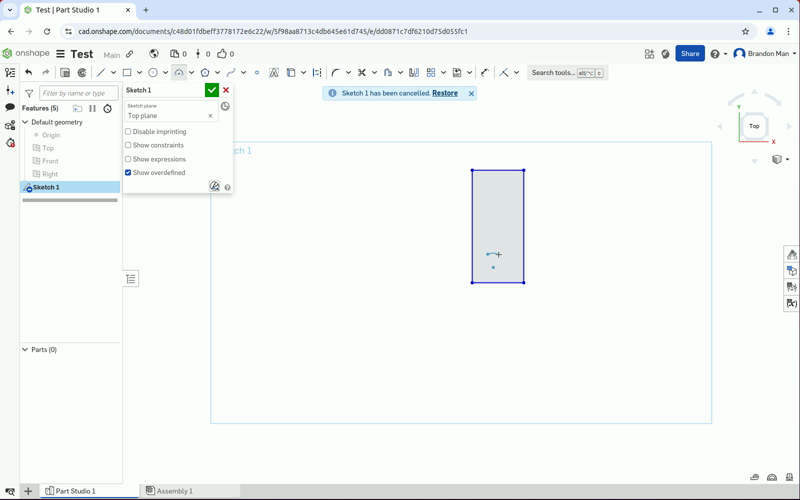
mouse_move(493, 259)
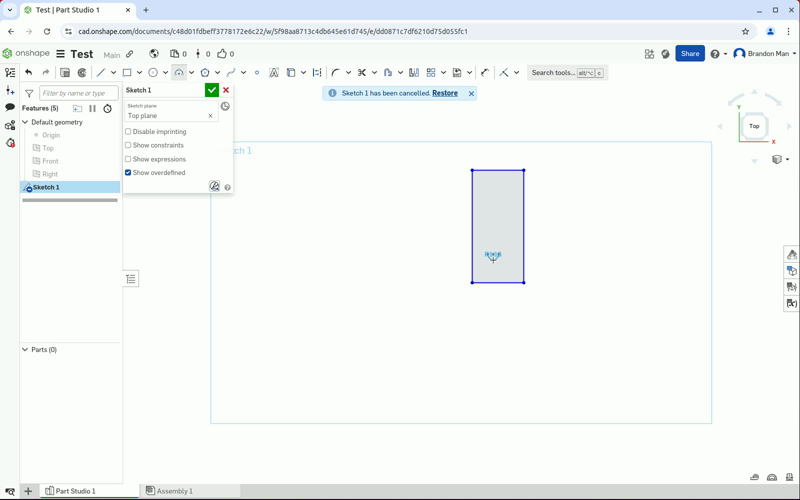
click(493, 259)
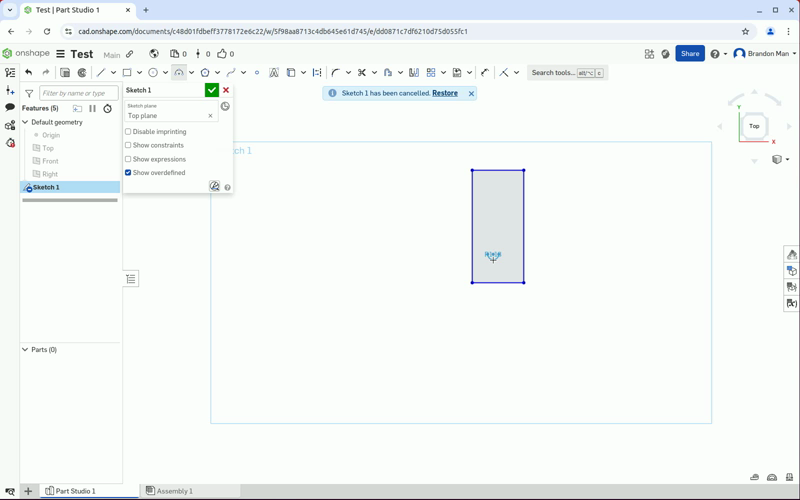
key_up(shift)
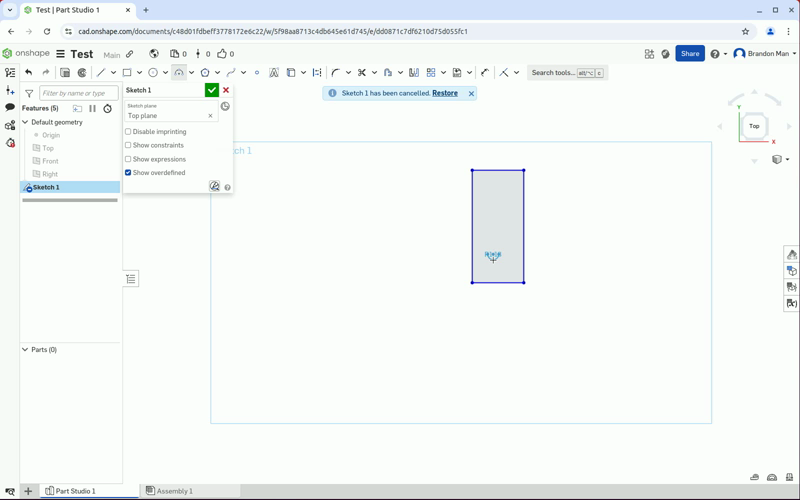
key(esc)
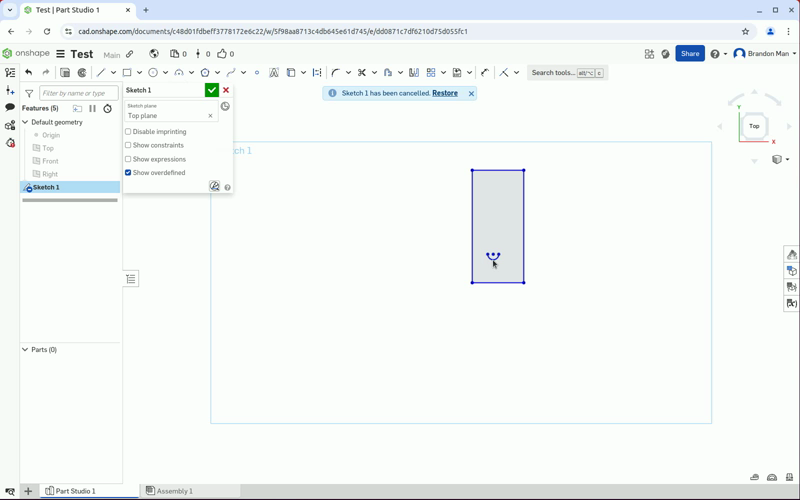
key(l)
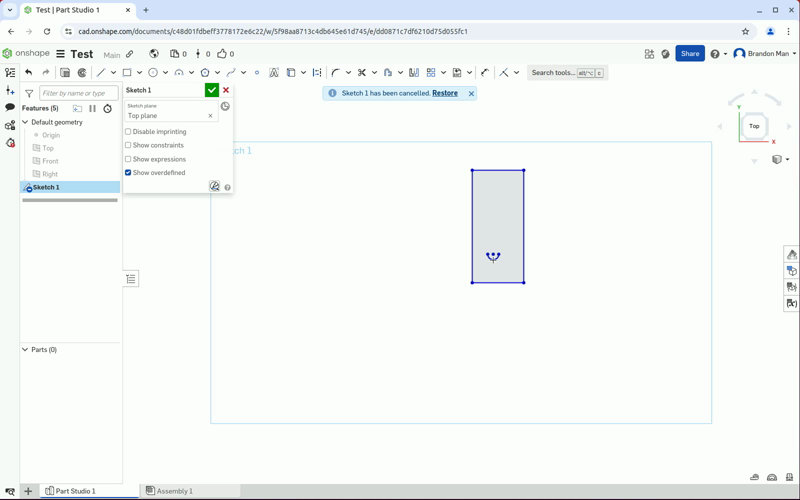
mouse_move(498, 254)
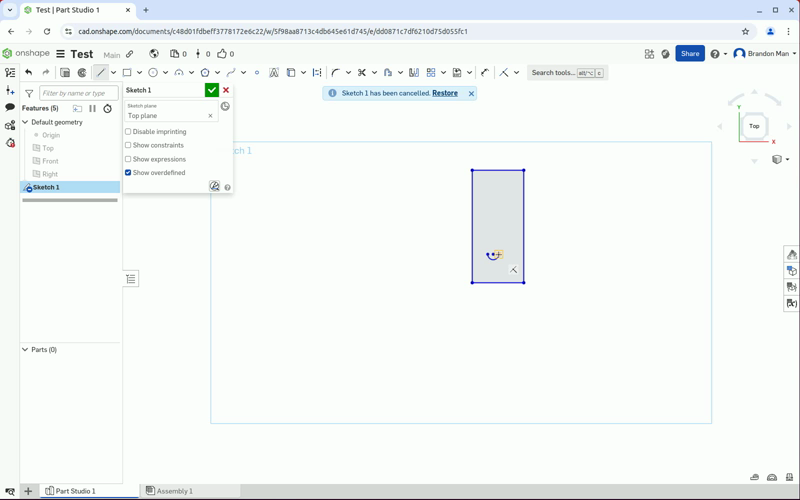
click(498, 254)
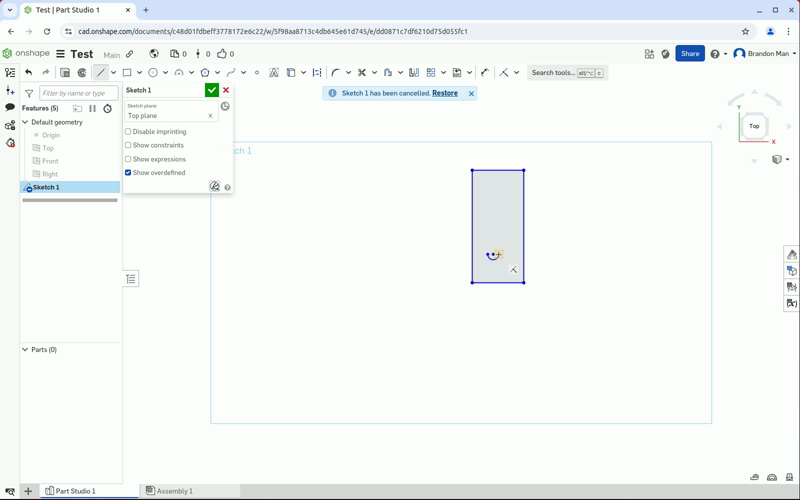
key_down(shift)
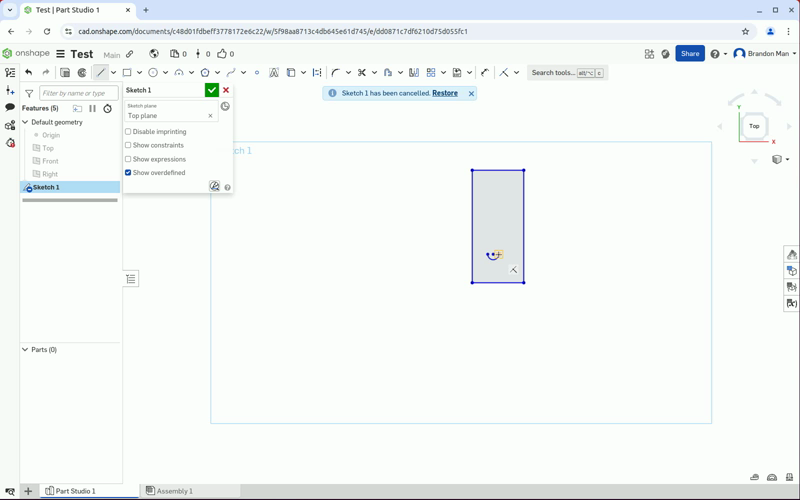
mouse_move(528, 254)
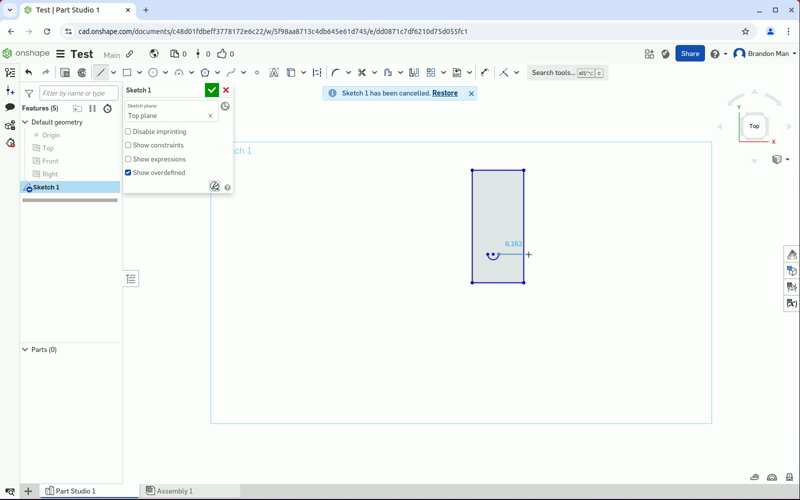
mouse_move(498, 198)
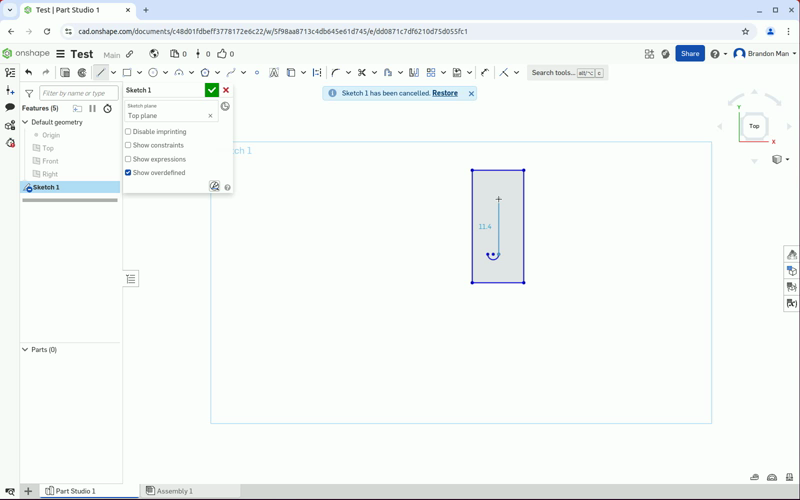
click(498, 198)
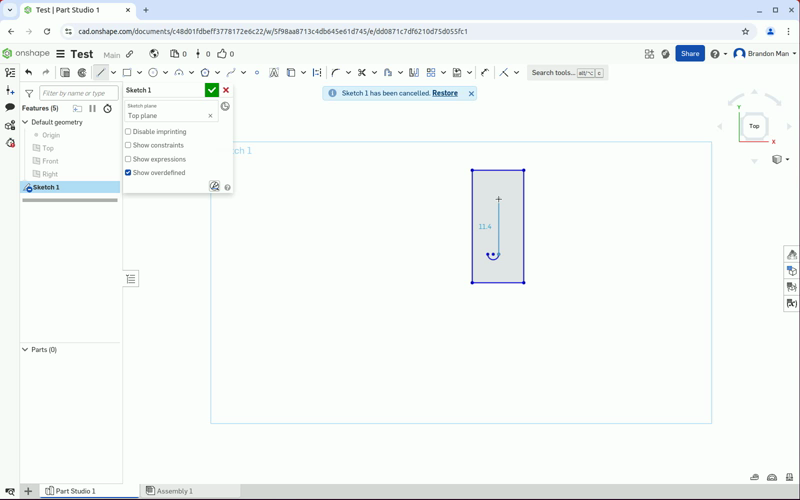
key_up(shift)
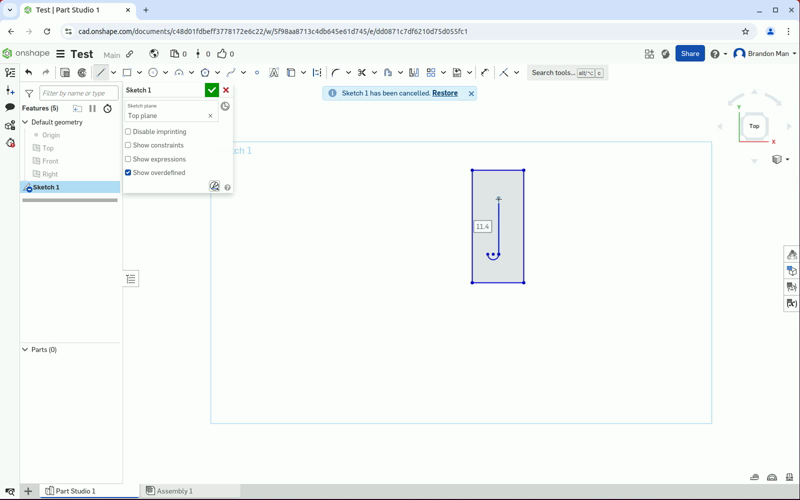
key(esc)
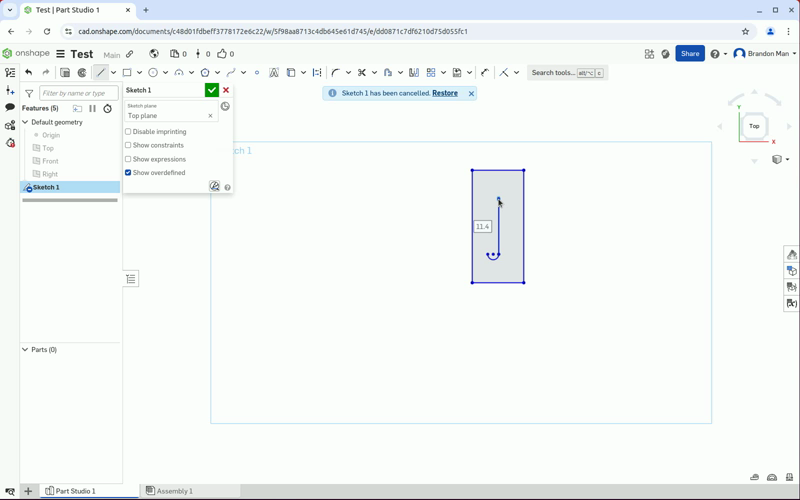
key(a)
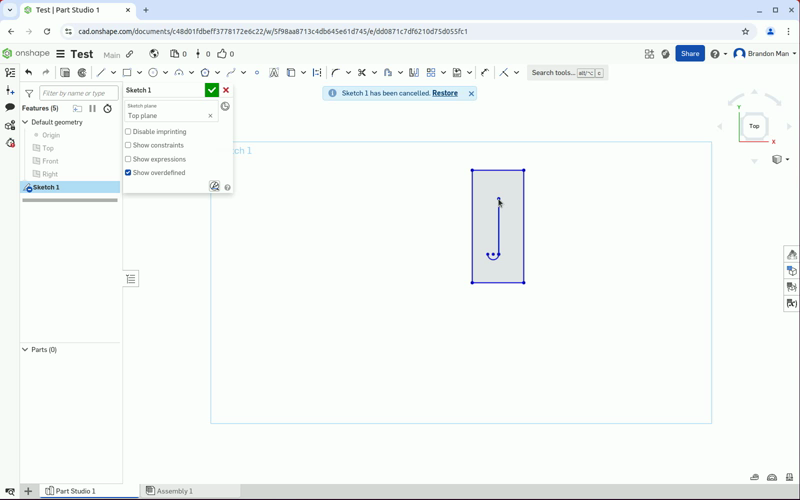
mouse_move(498, 198)
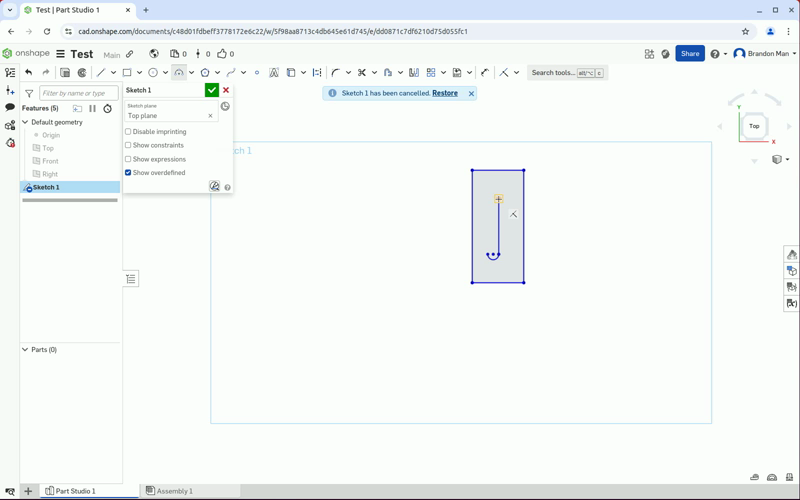
click(498, 198)
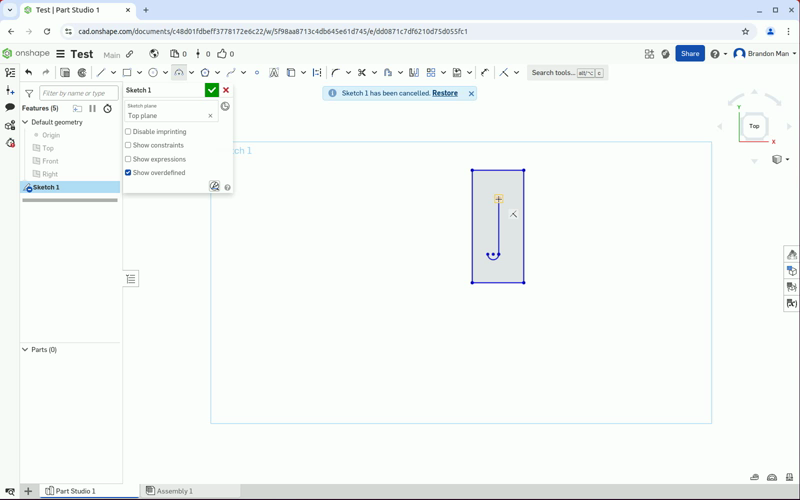
key_down(shift)
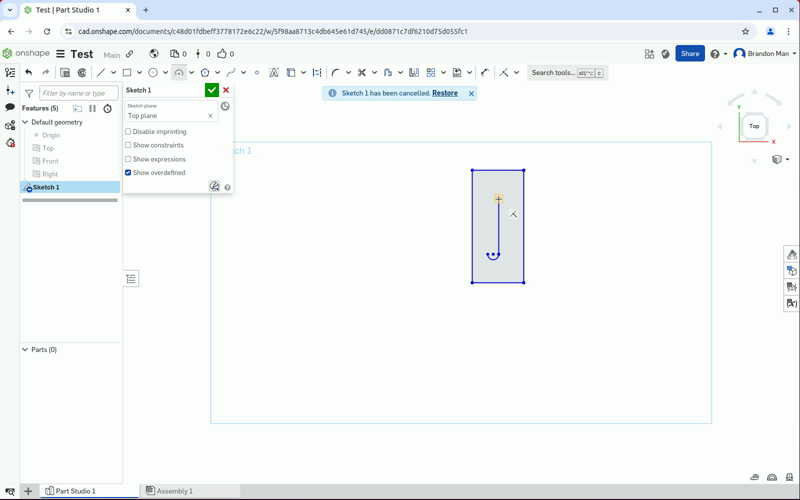
mouse_move(487, 198)
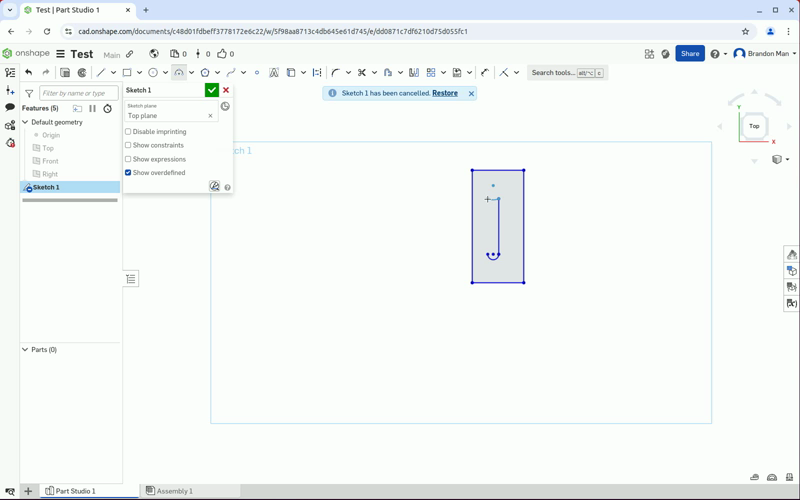
click(487, 198)
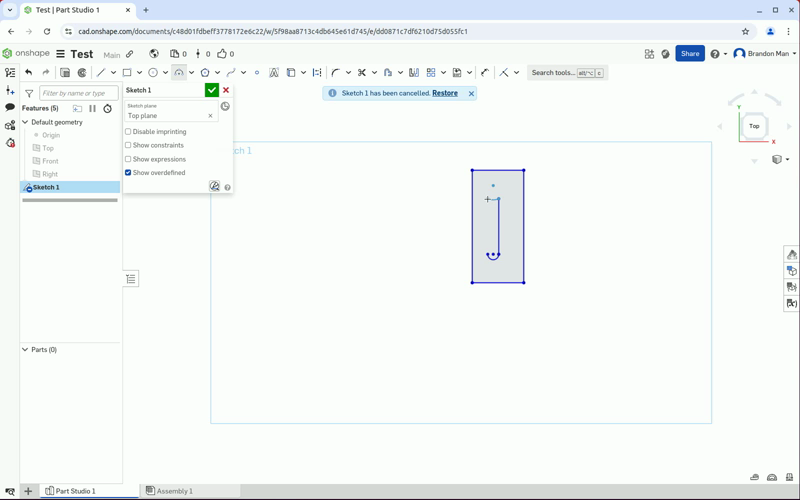
mouse_move(493, 193)
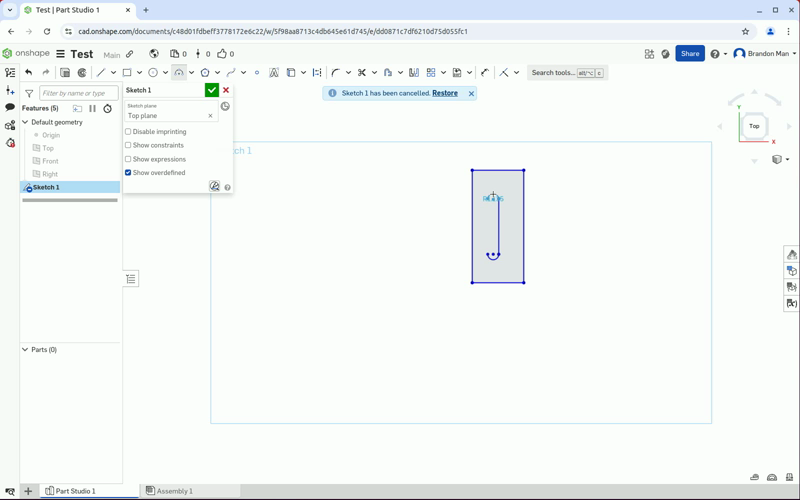
click(493, 193)
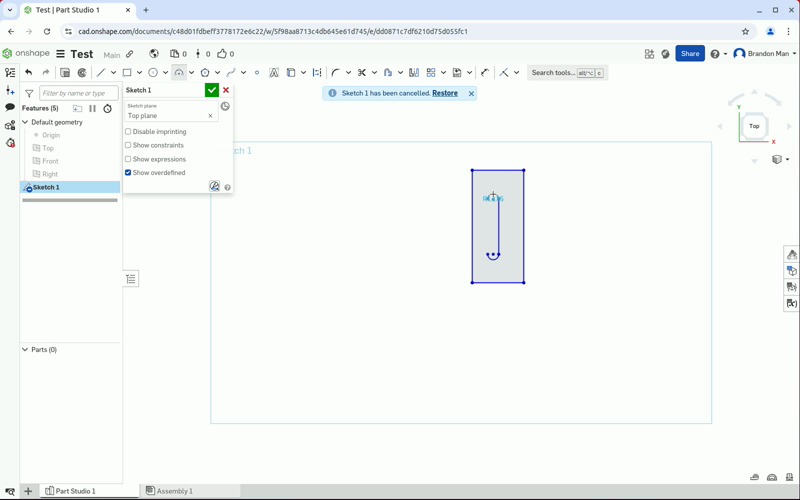
key_up(shift)
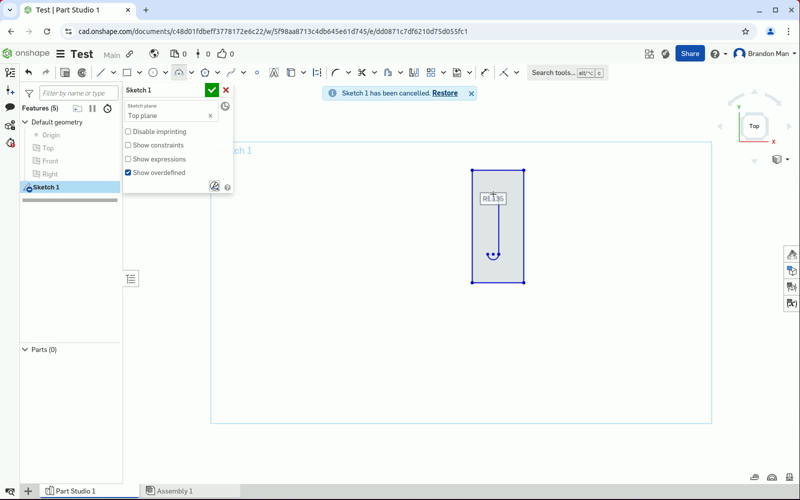
key(esc)
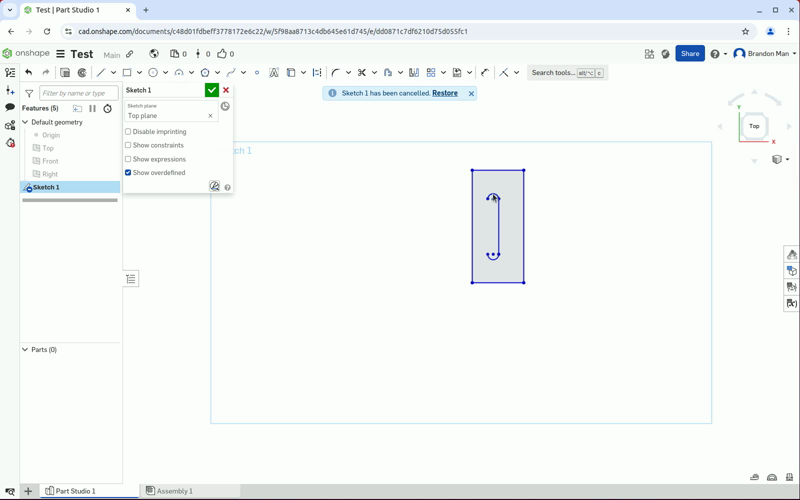
key(l)
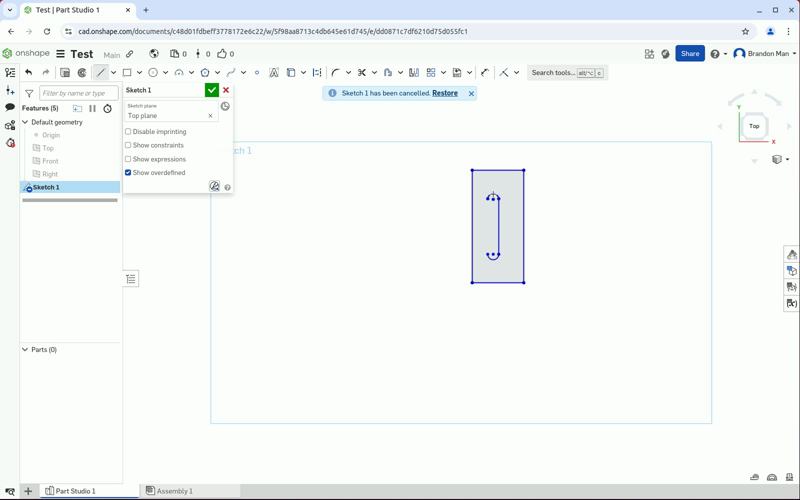
mouse_move(487, 198)
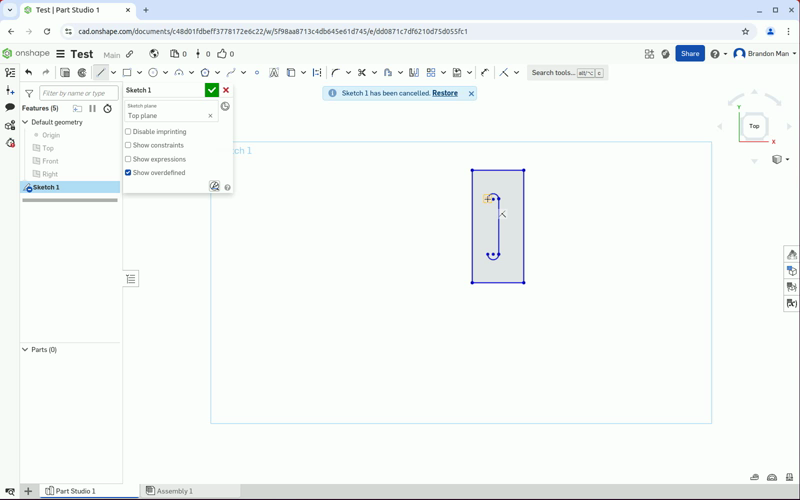
click(487, 198)
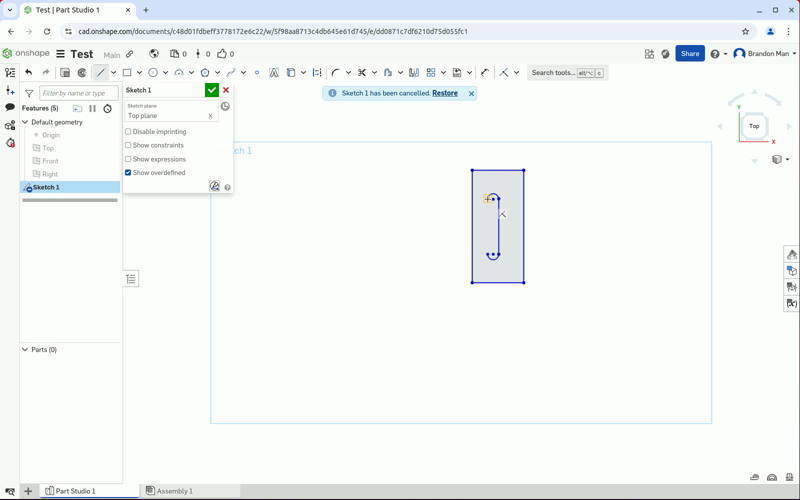
mouse_move(517, 198)
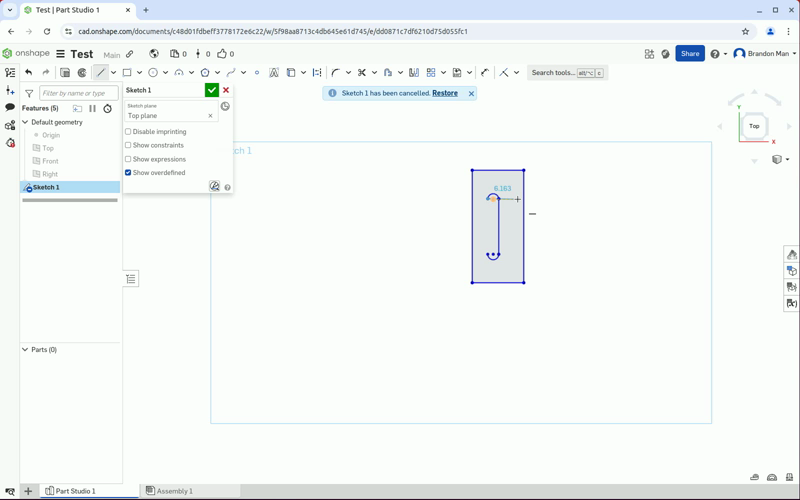
key_down(shift)
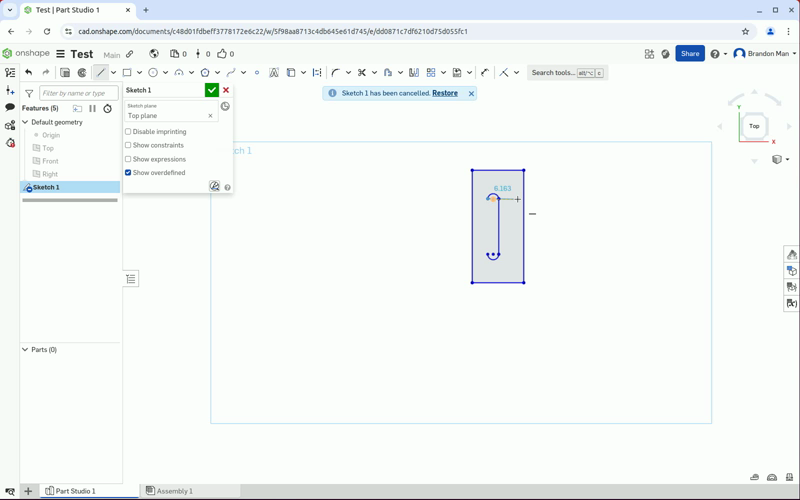
mouse_move(487, 254)
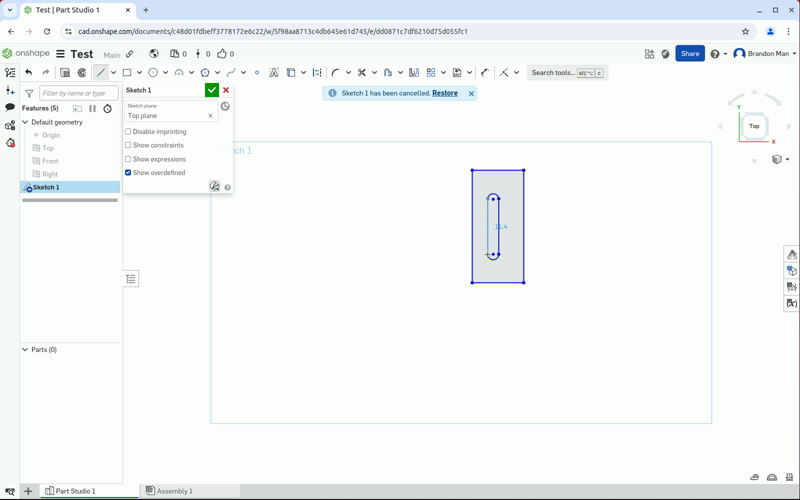
key_up(shift)
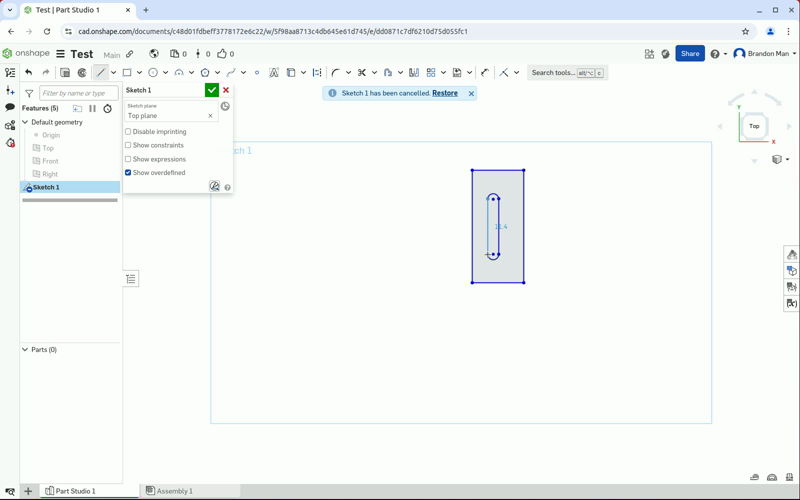
click(487, 254)
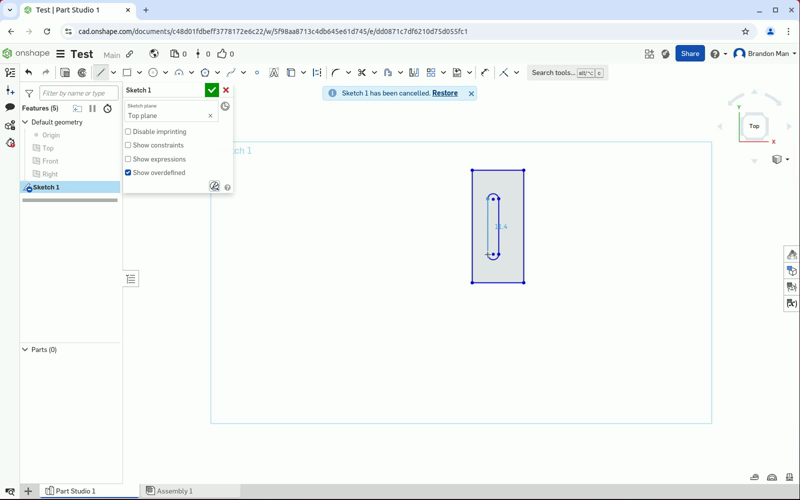
key(esc)
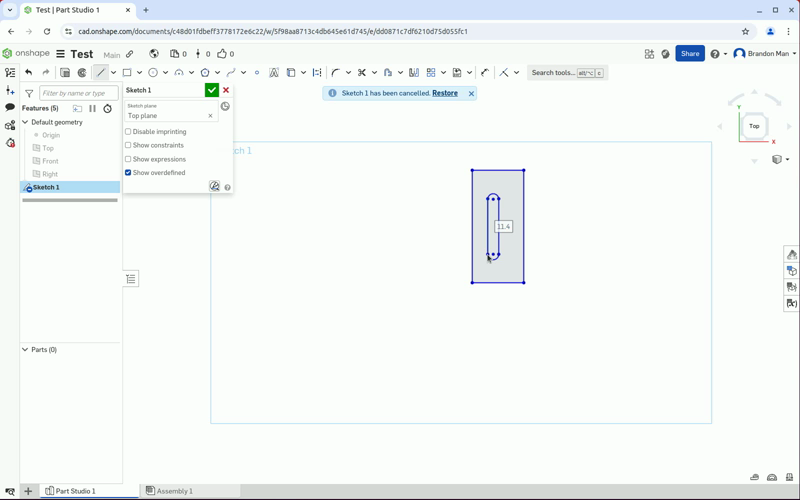
mouse_move(508, 238)
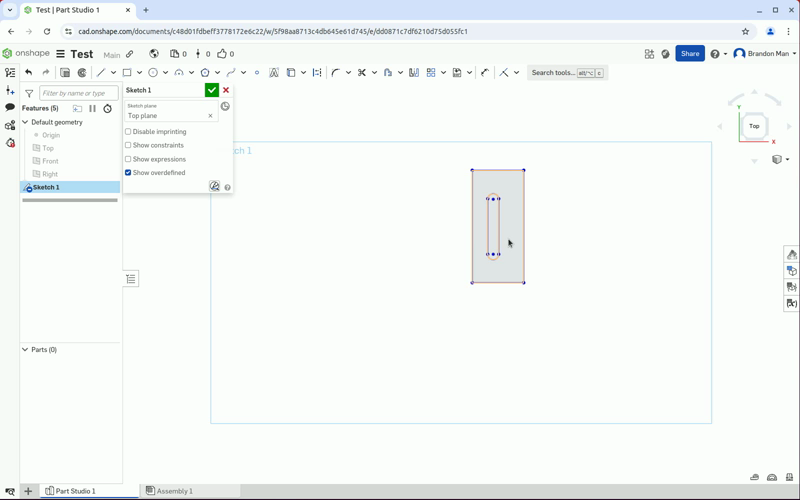
click(508, 238)
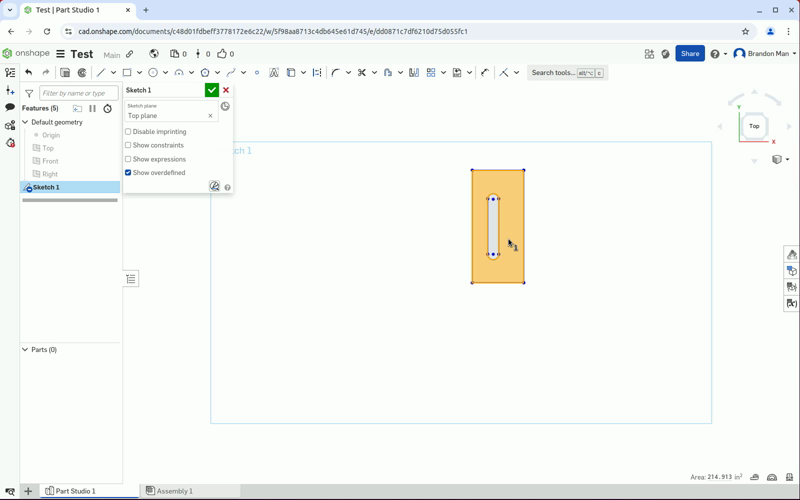
mouse_move(73, 352)
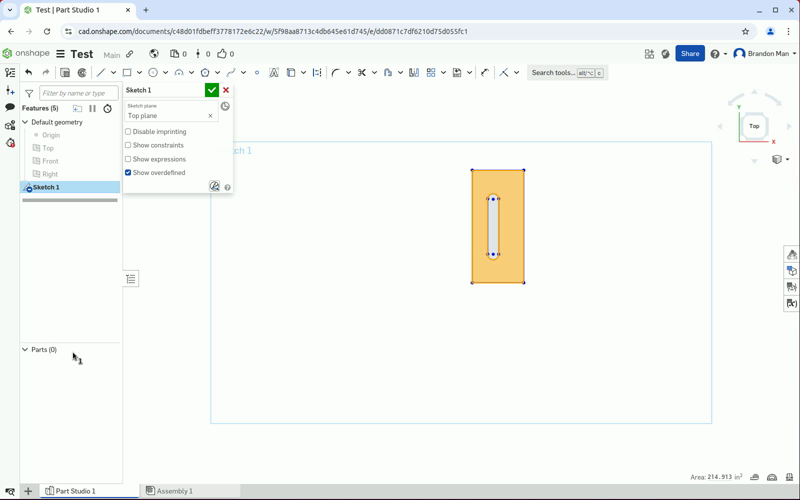
key(shift+y)
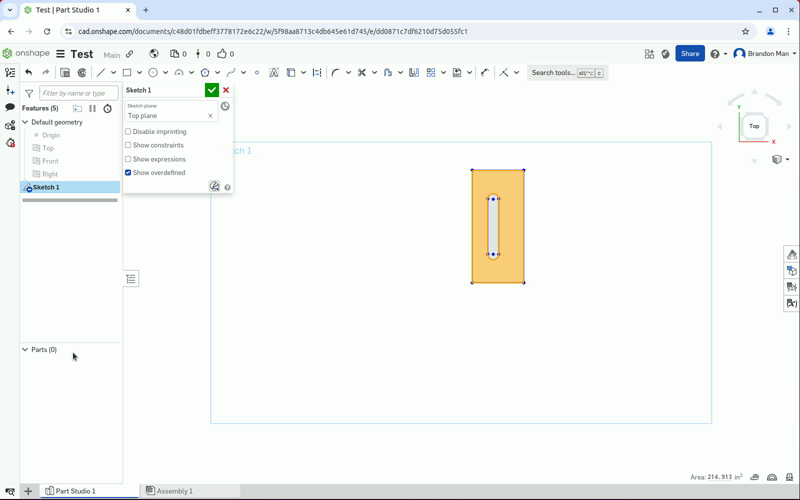
key(shift+e)
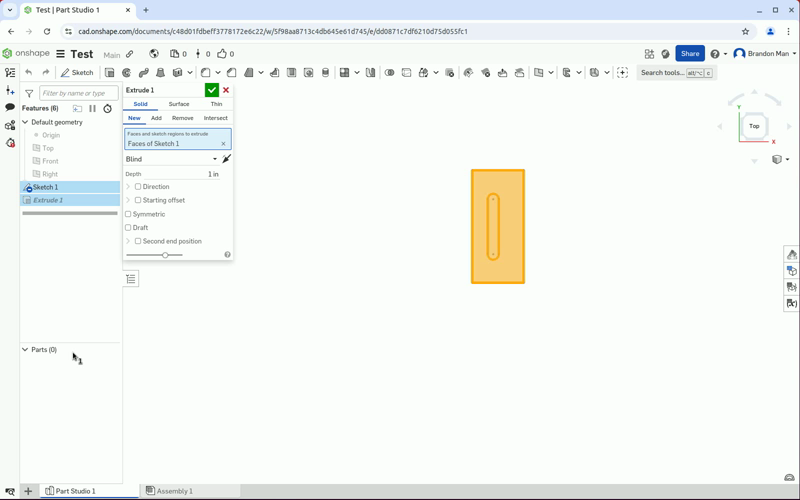
mouse_move(143, 106)
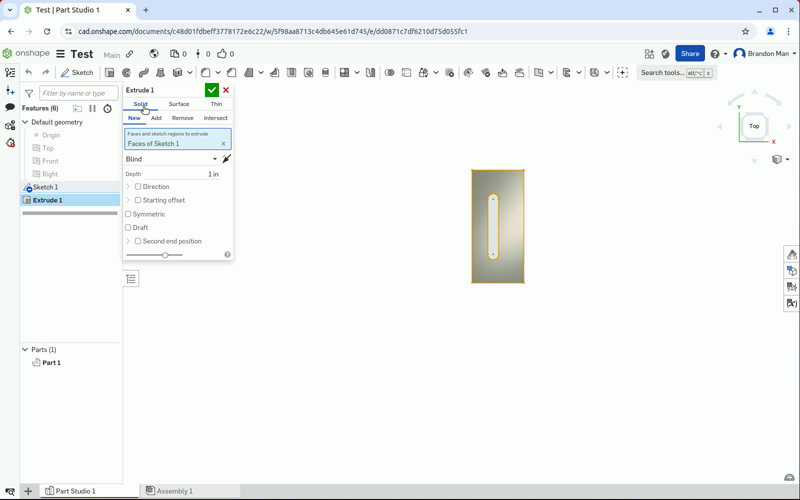
click(143, 106)
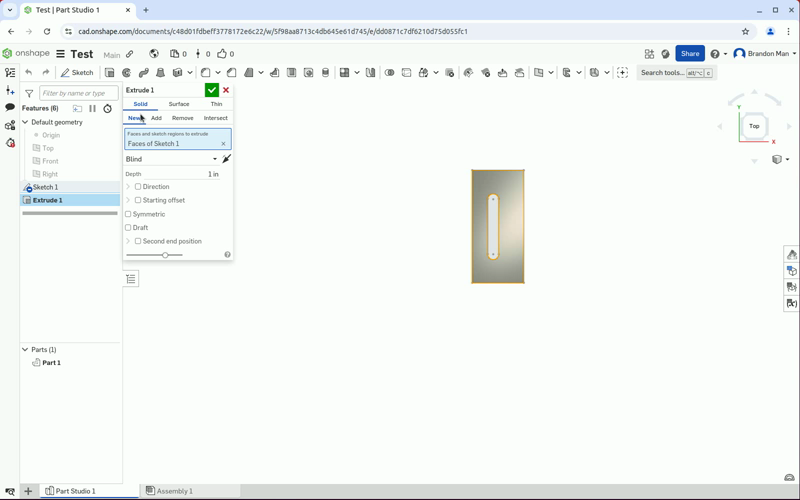
mouse_move(137, 120)
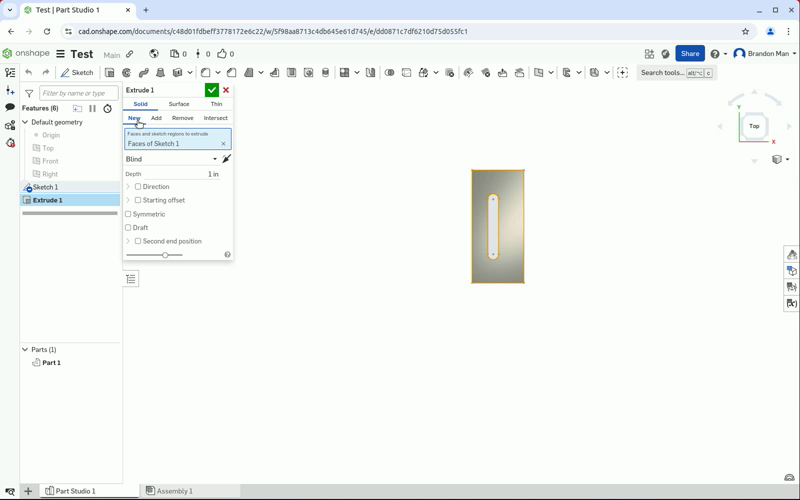
click(137, 120)
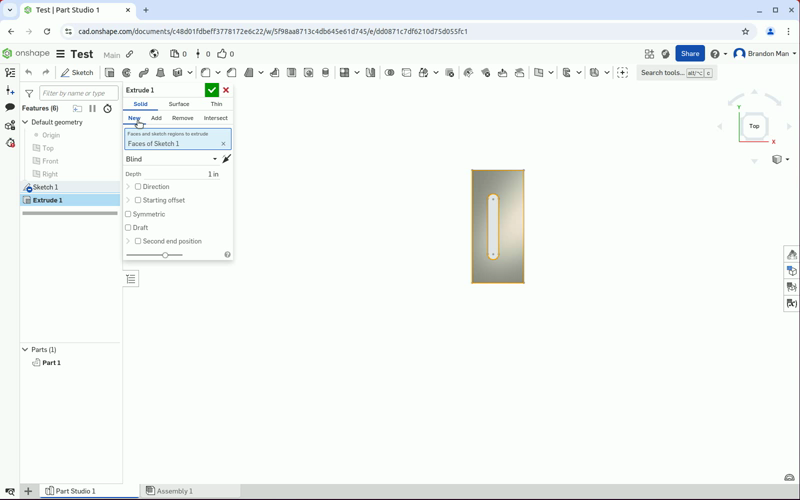
key(tab, 4)
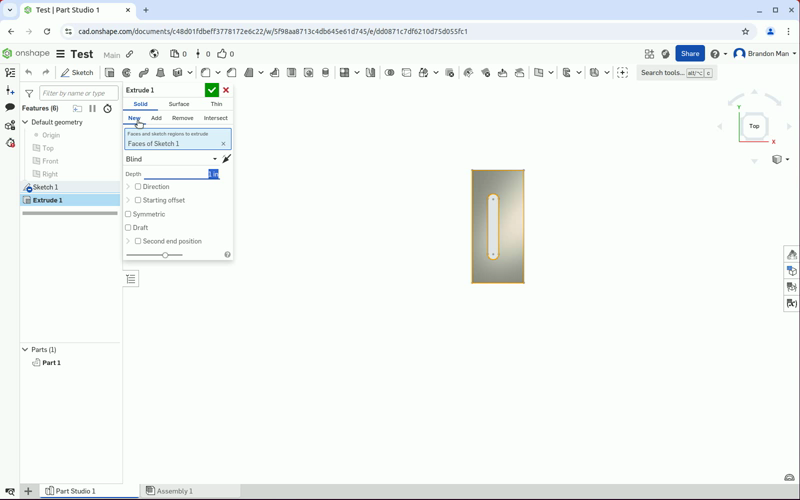
text(-2.407)
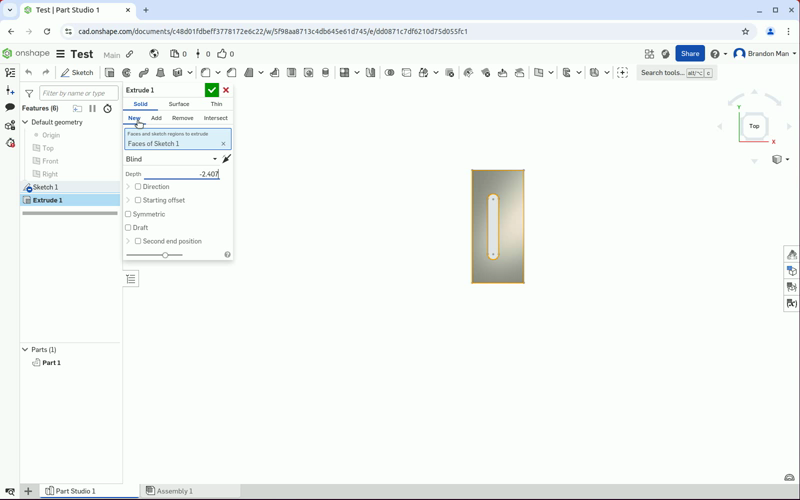
key(enter)
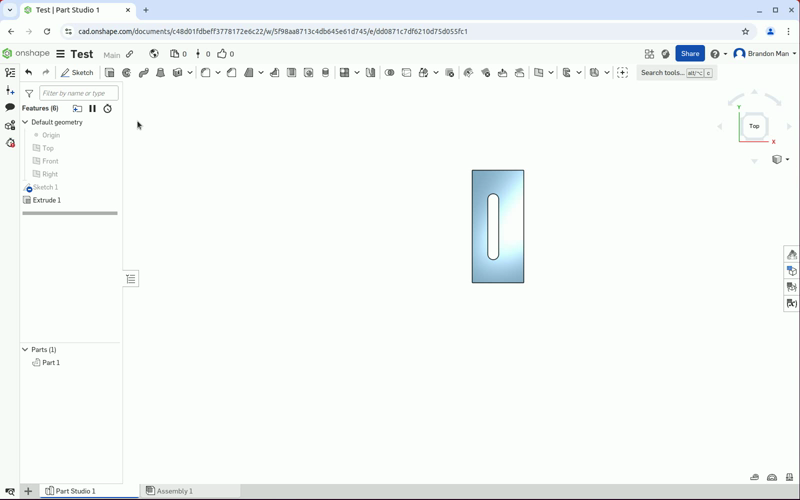
key(shift+h)
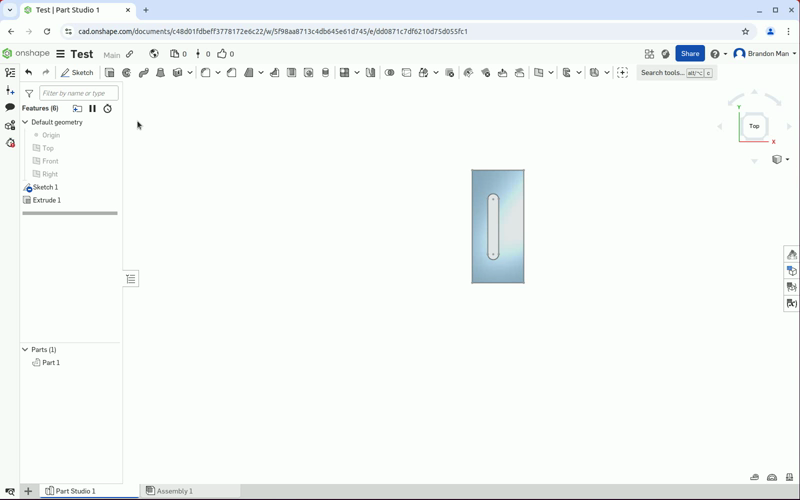
key(shift+h)
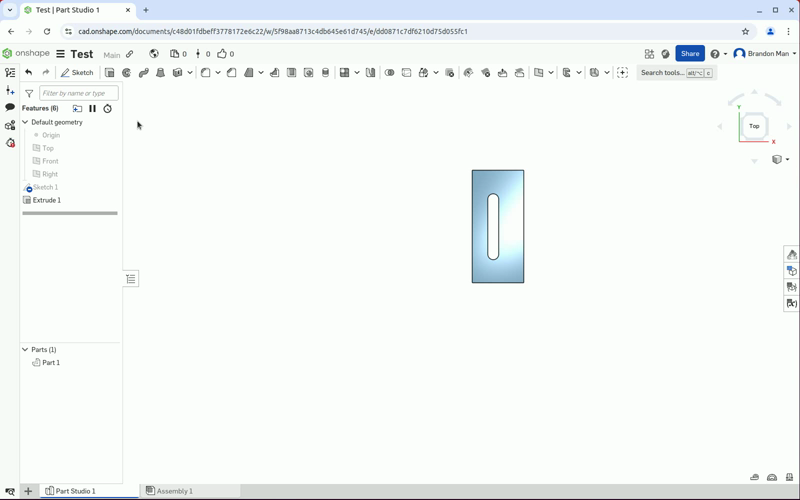
mouse_move(73, 189)
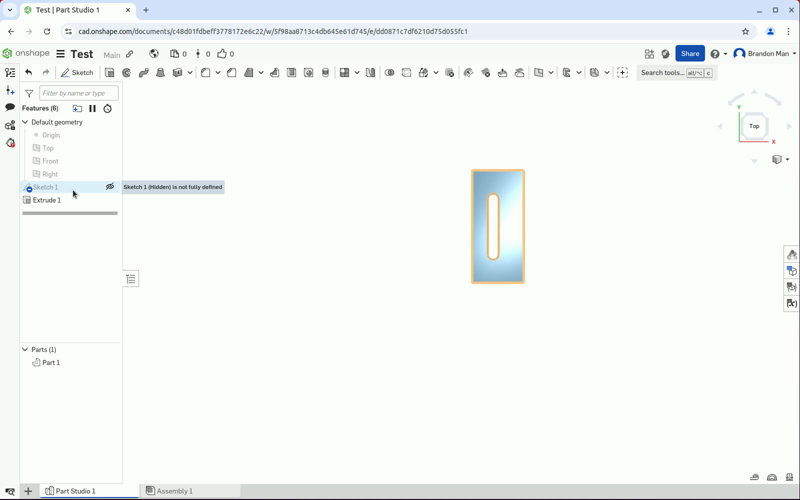
click(73, 189)
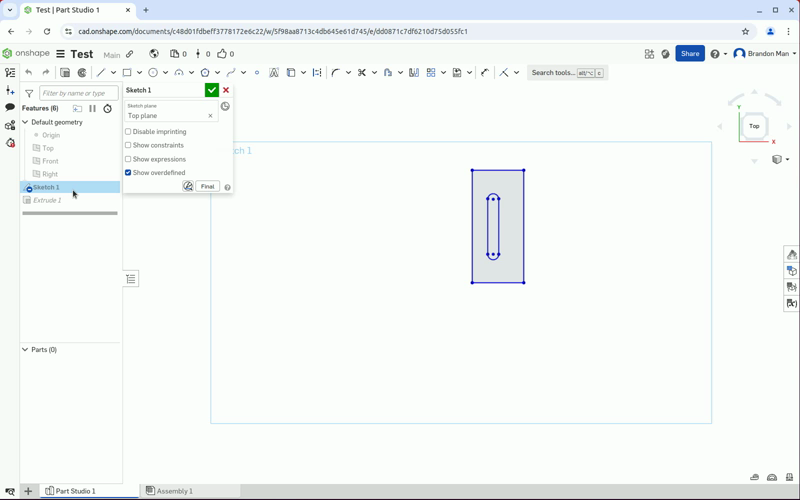
mouse_move(229, 92)
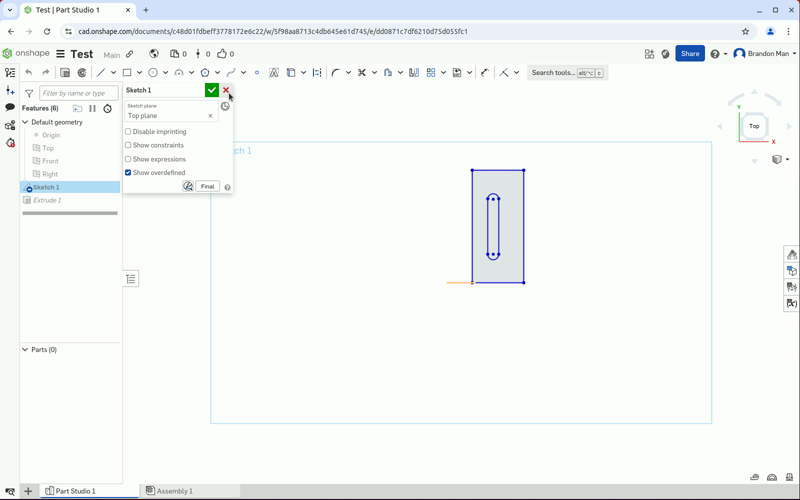
click(229, 92)
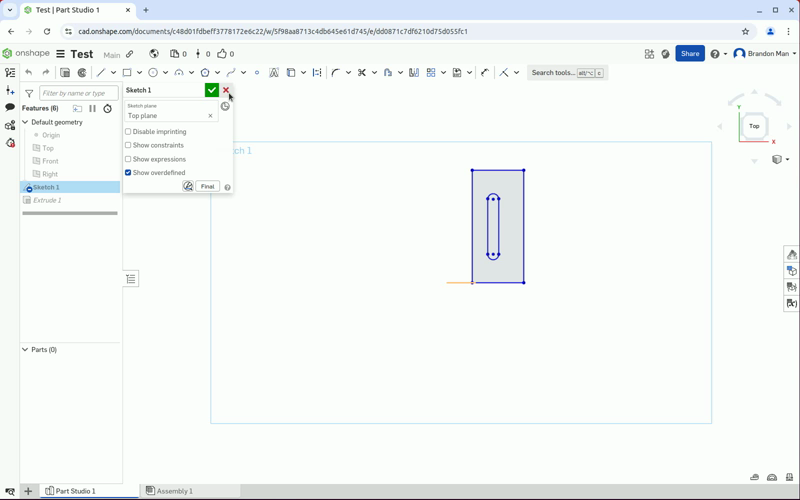
key(shift+s)
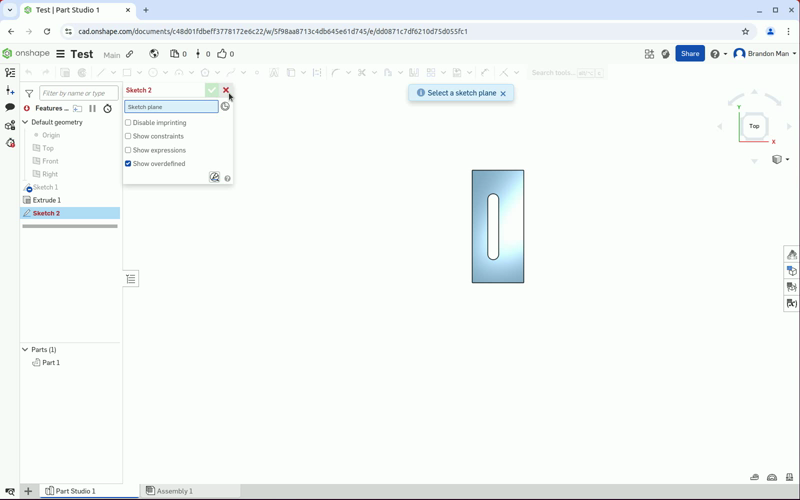
mouse_move(73, 150)
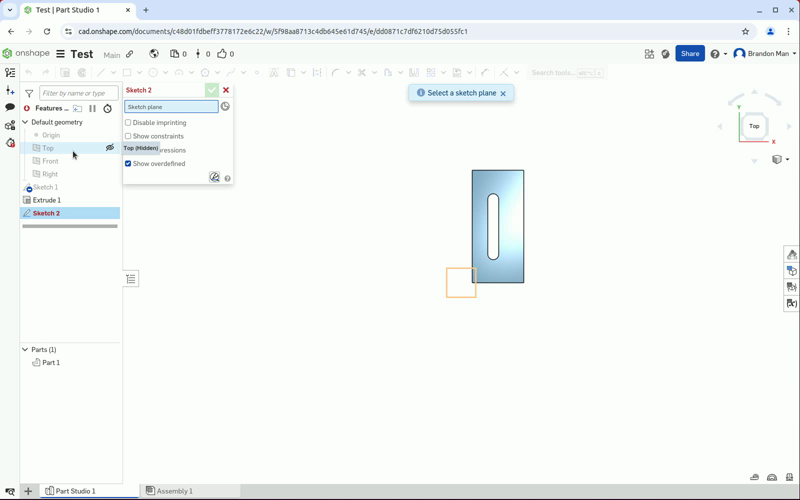
click(73, 150)
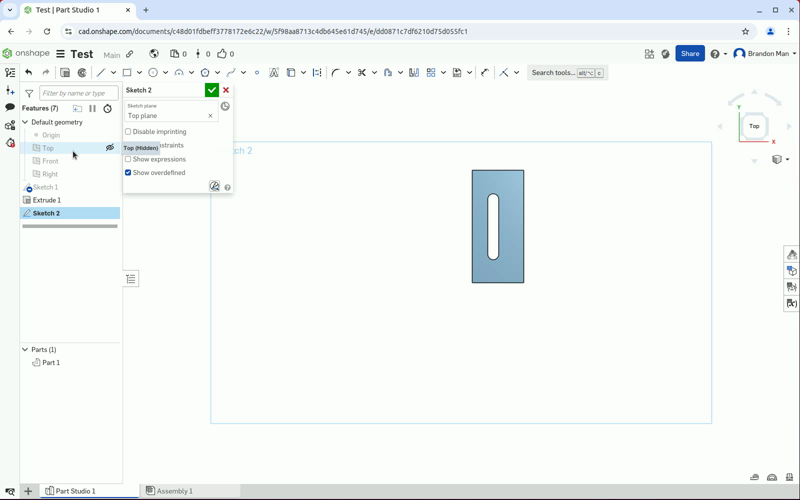
mouse_move(73, 352)
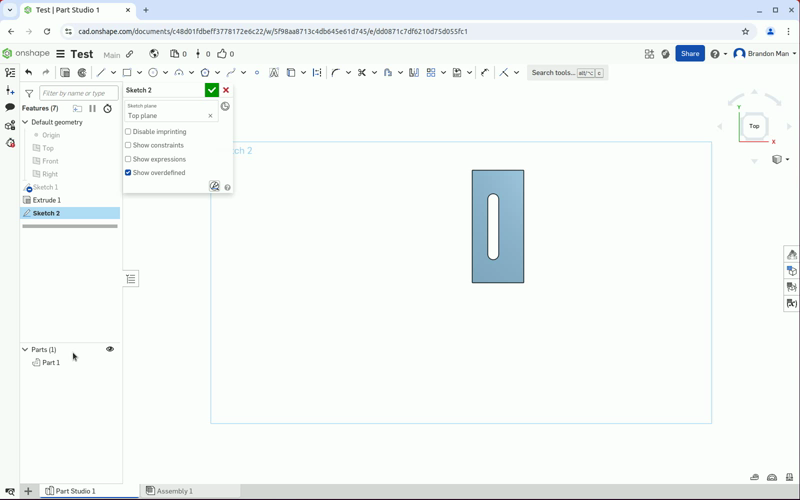
key(y)
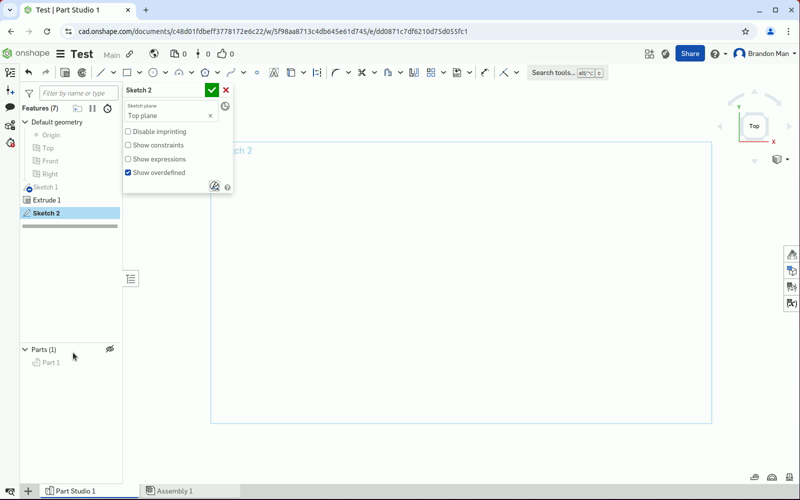
key(l)
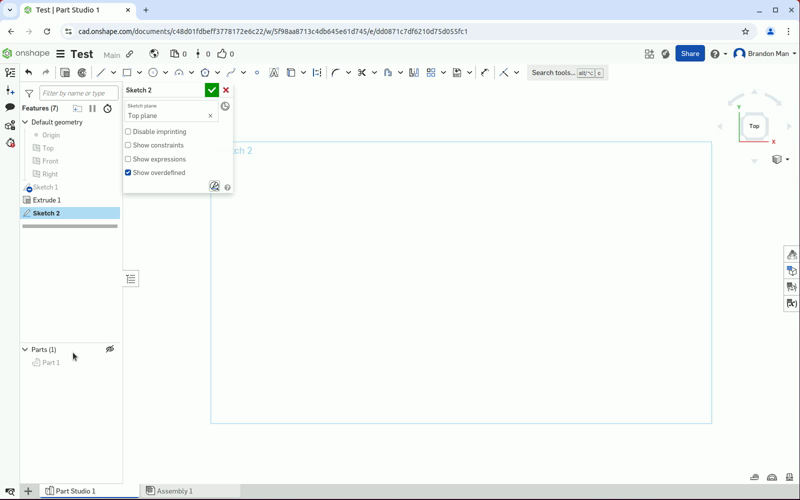
key_down(shift)
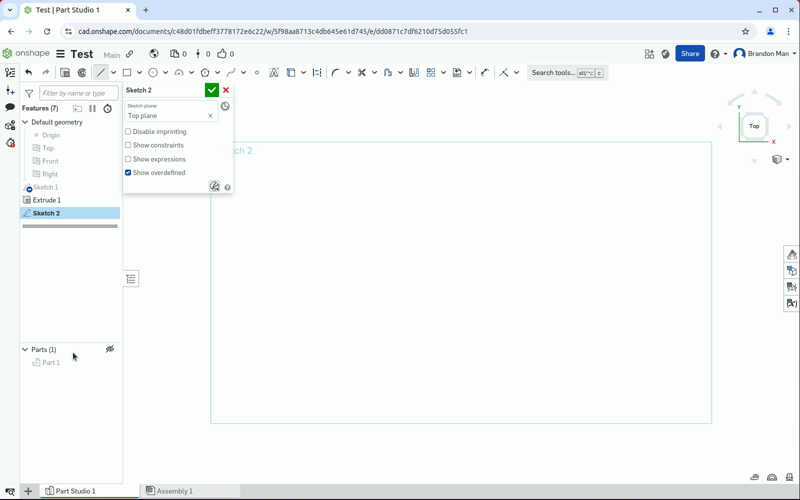
mouse_move(460, 282)
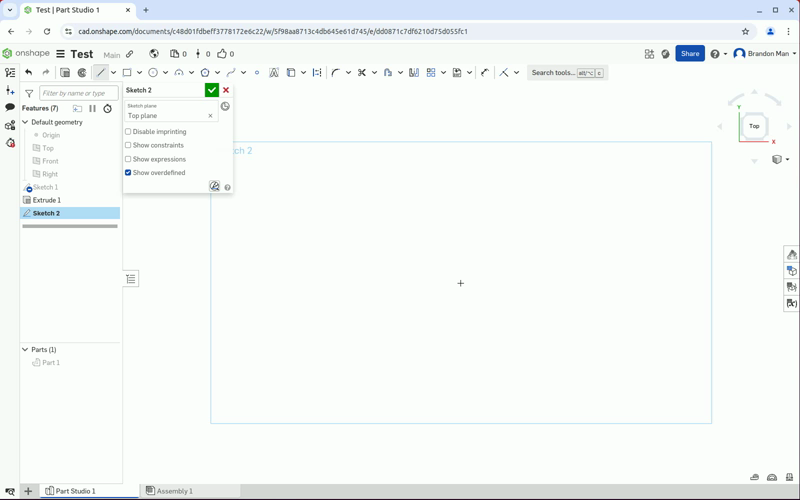
click(460, 282)
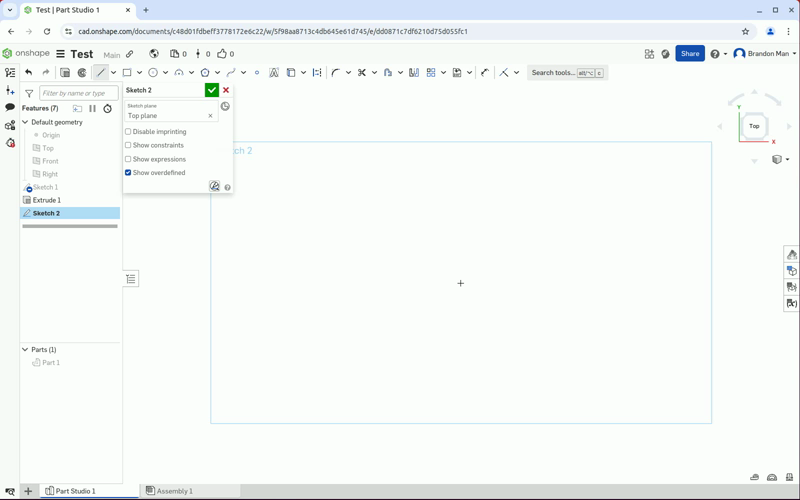
key_up(shift)
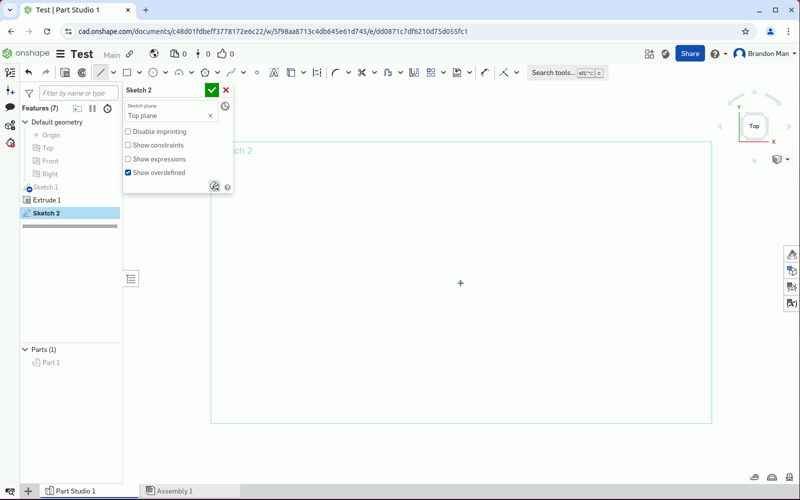
key_down(shift)
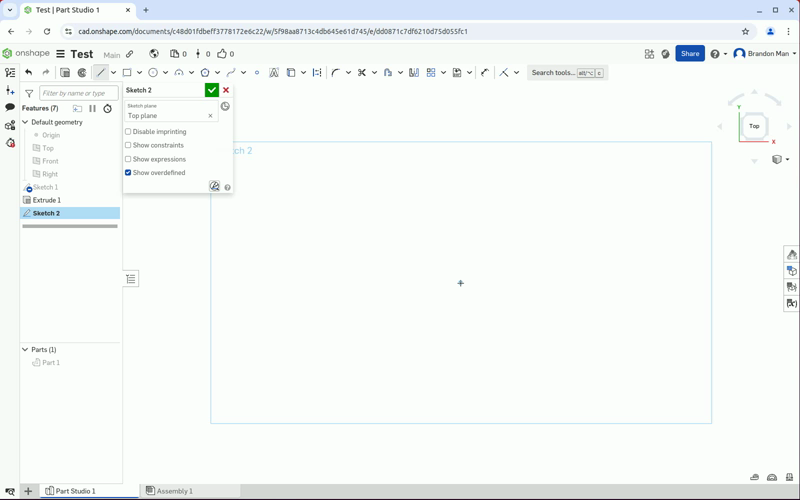
mouse_move(490, 282)
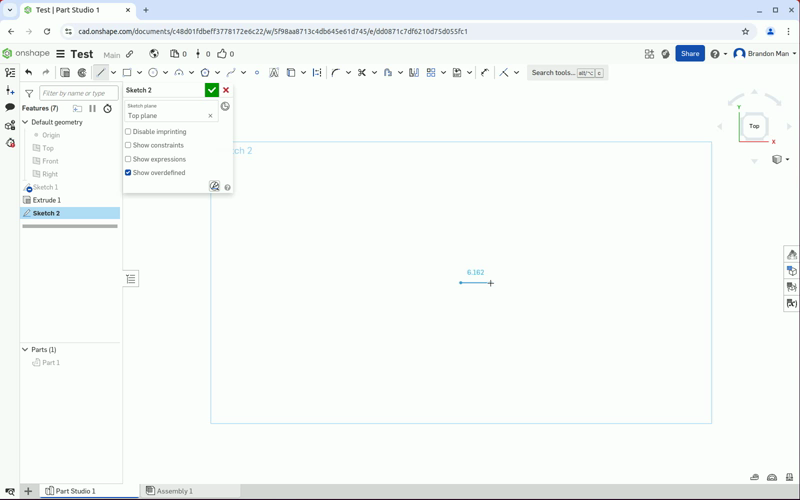
mouse_move(472, 282)
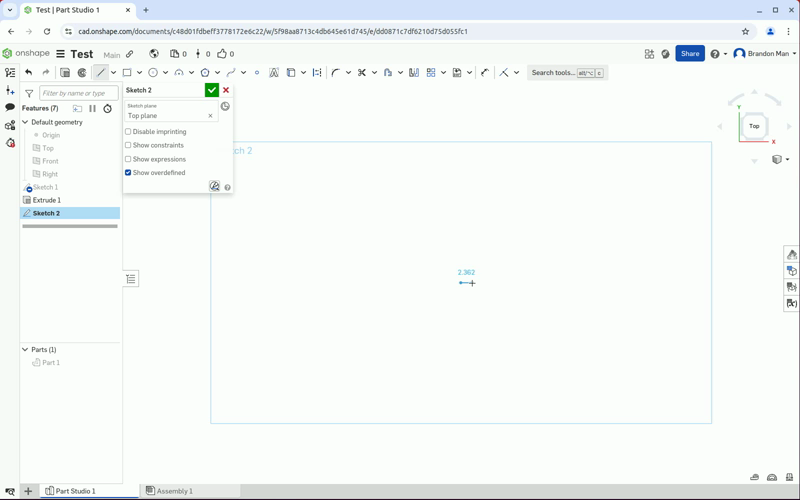
click(472, 282)
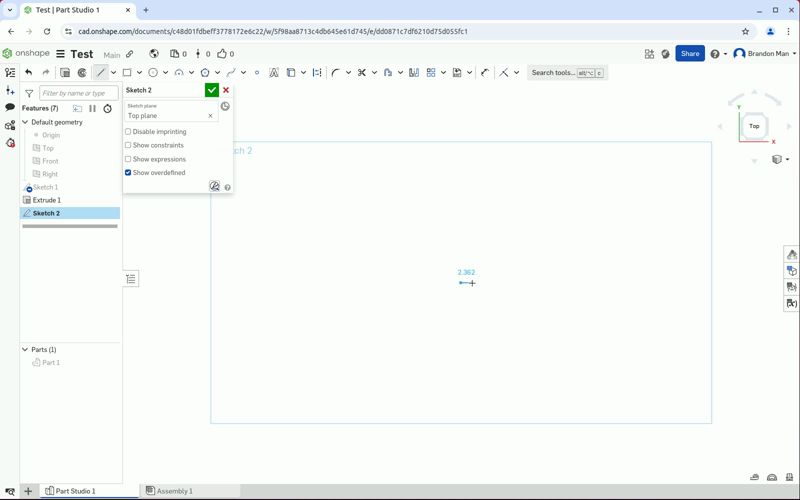
key_up(shift)
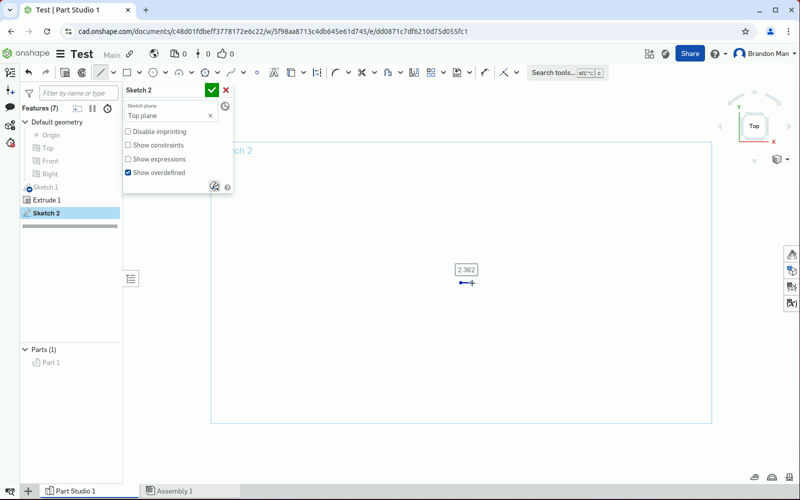
key_down(shift)
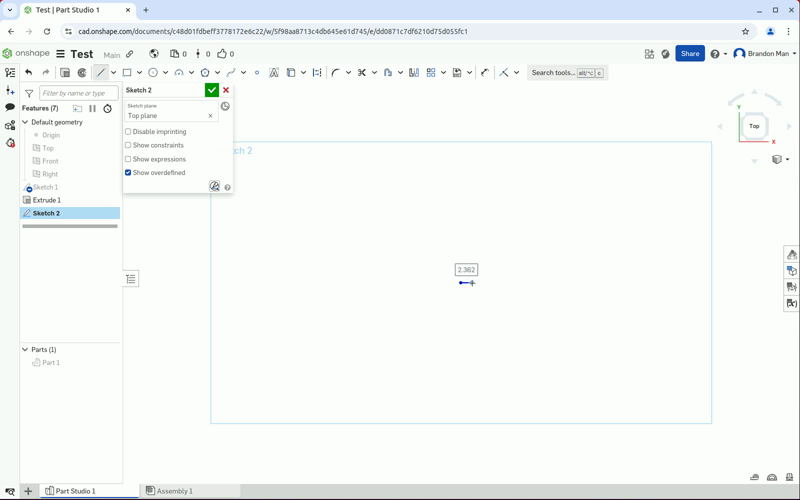
mouse_move(472, 170)
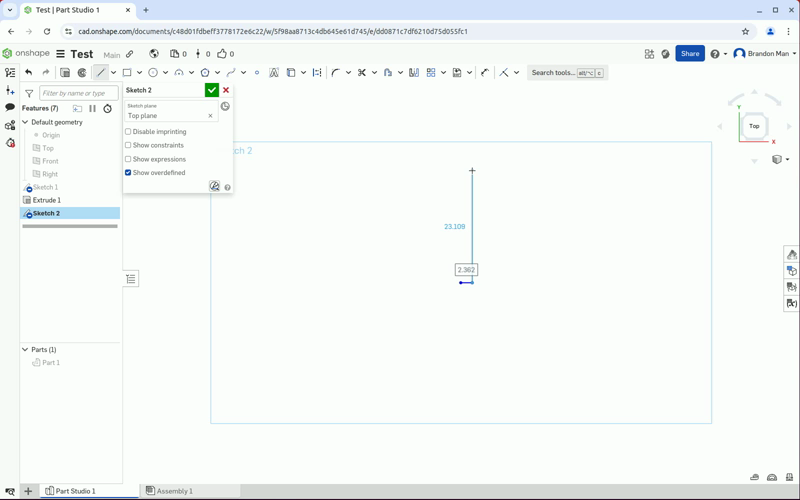
click(472, 170)
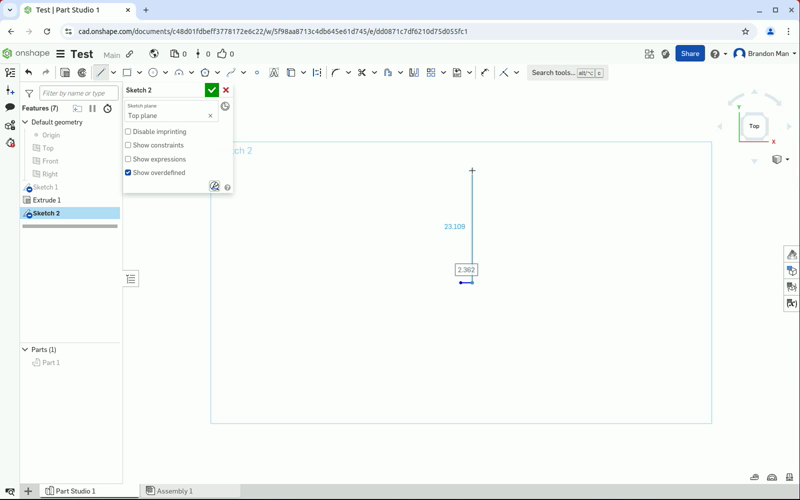
key_up(shift)
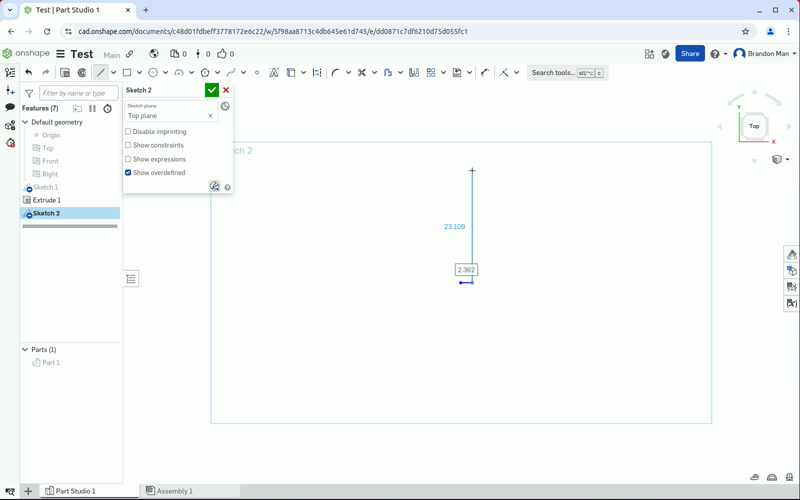
key_down(shift)
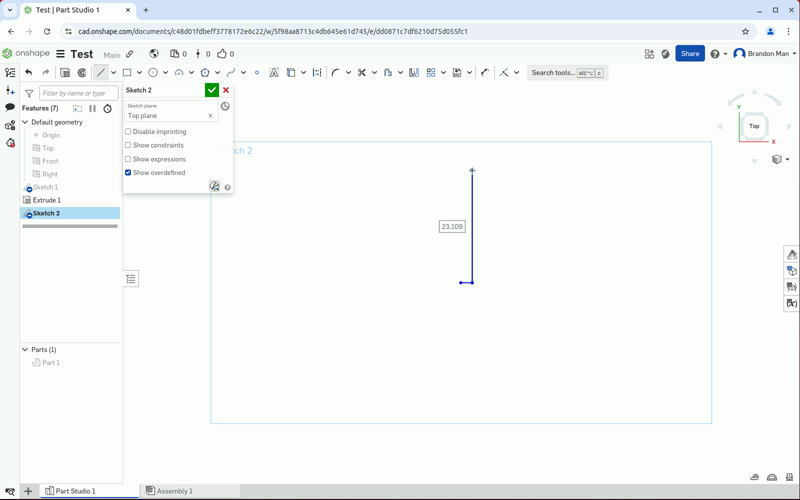
mouse_move(502, 170)
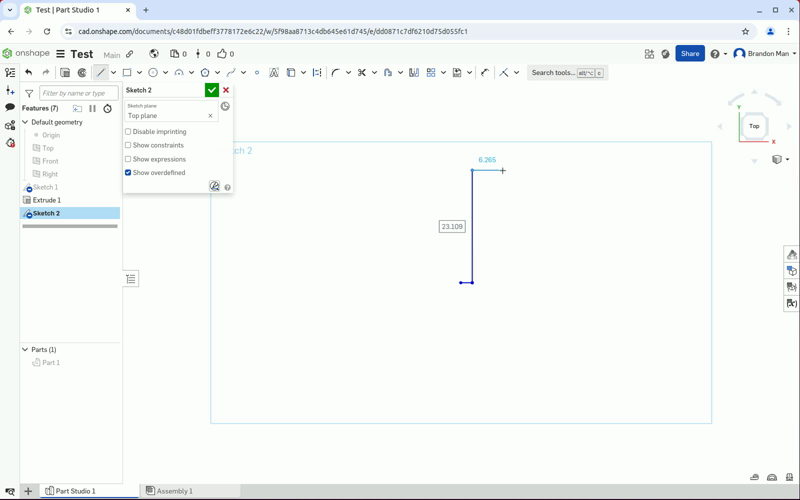
mouse_move(460, 170)
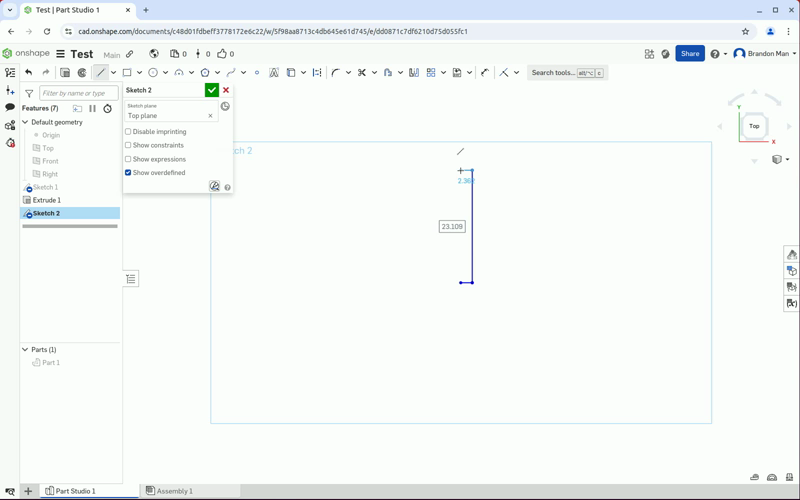
click(460, 170)
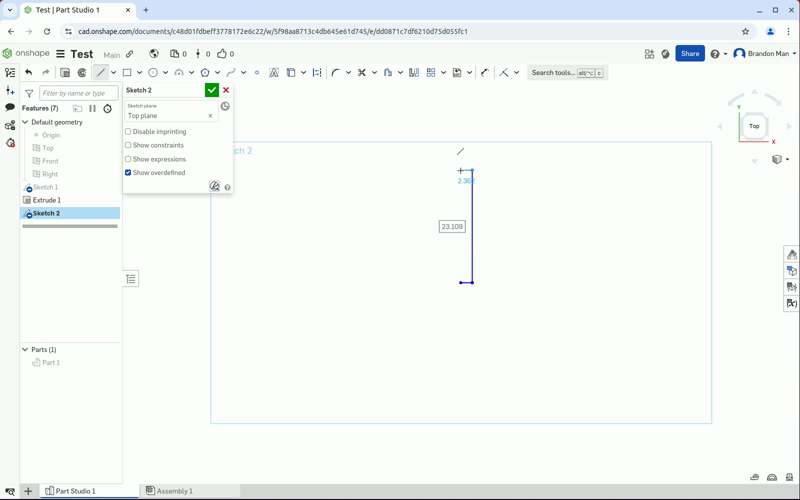
key_up(shift)
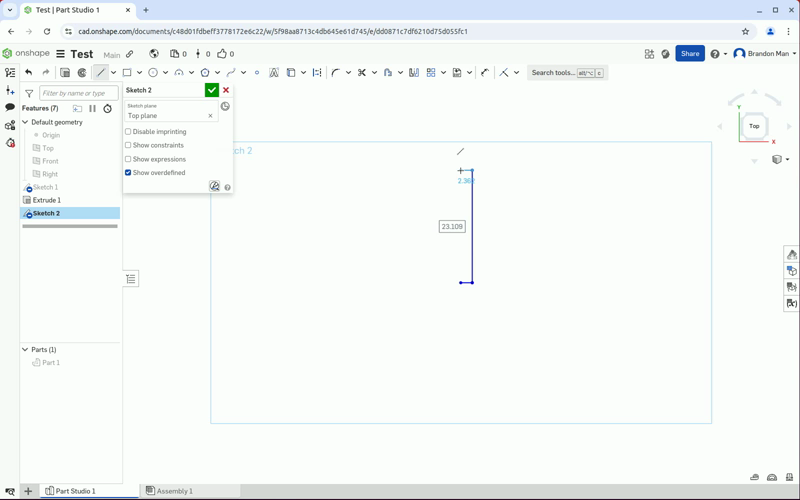
key_down(shift)
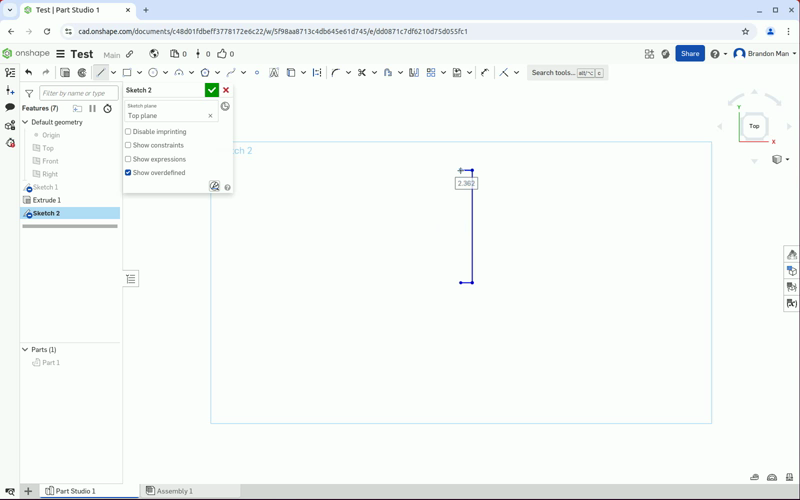
mouse_move(460, 282)
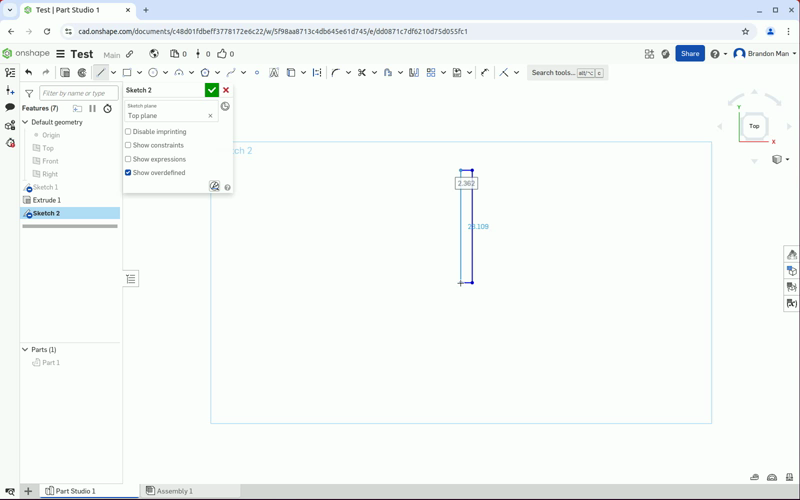
key_up(shift)
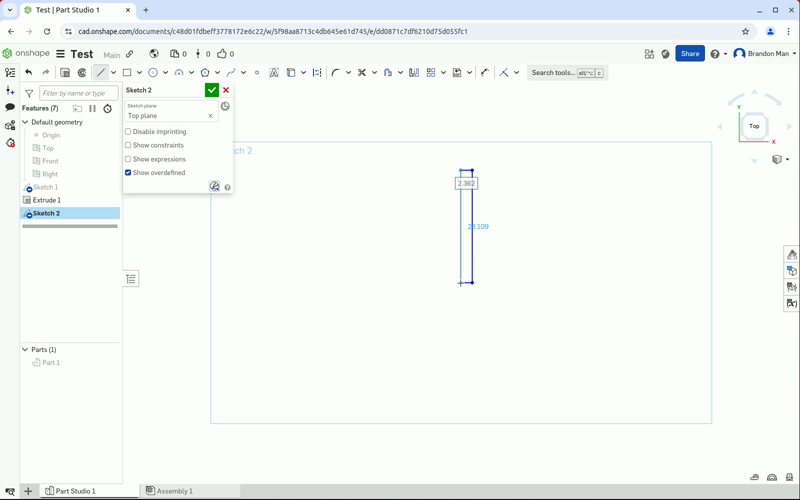
click(460, 282)
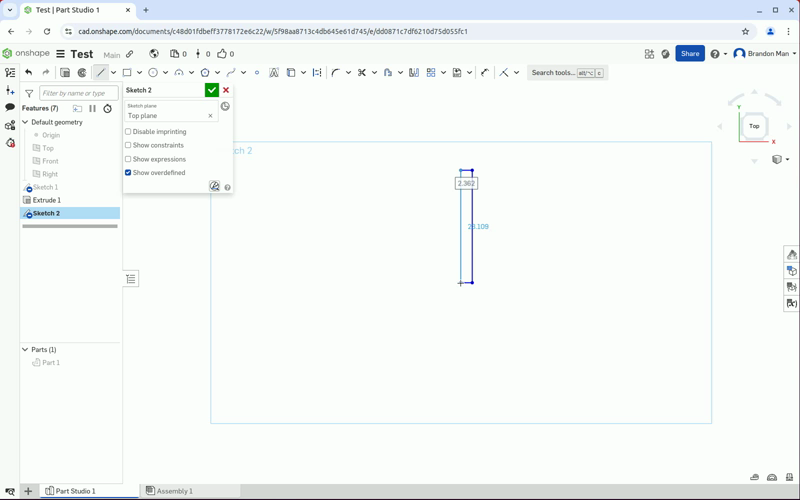
key(esc)
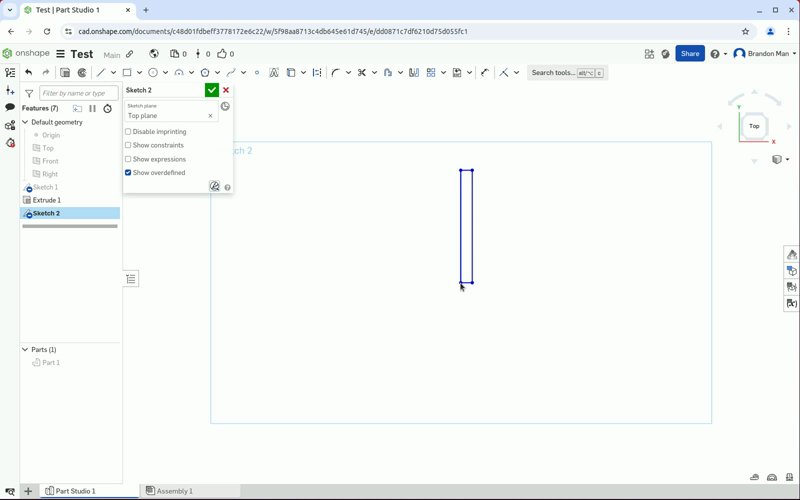
mouse_move(462, 241)
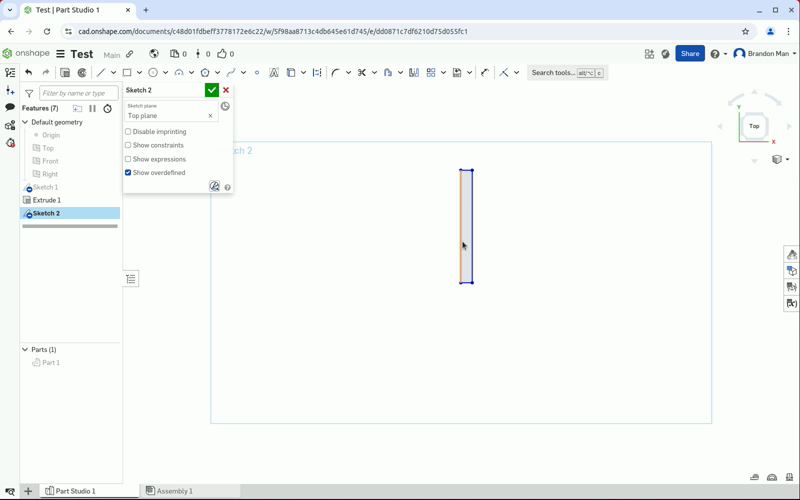
scroll(6)
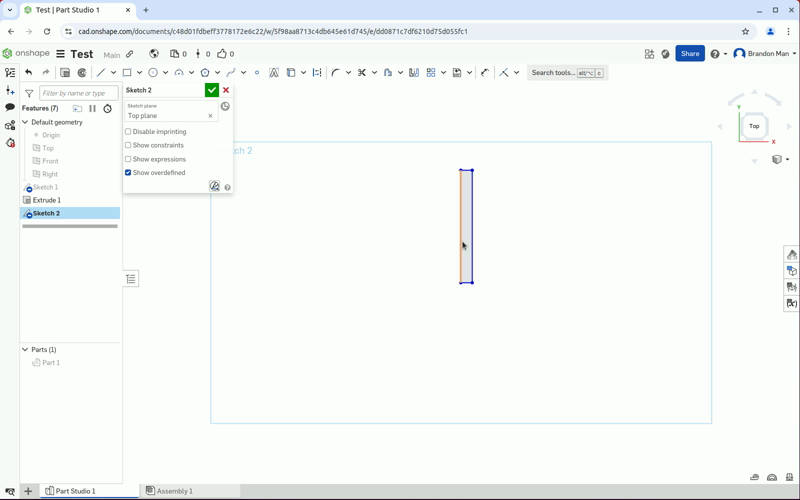
scroll(6)
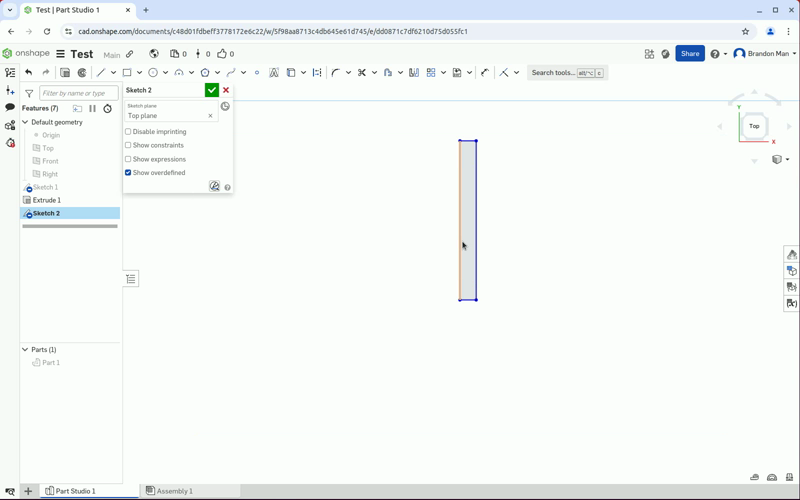
scroll(6)
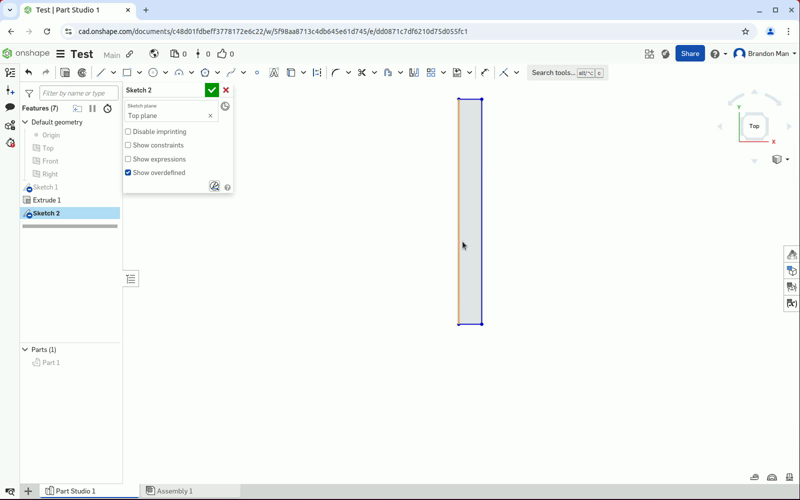
scroll(6)
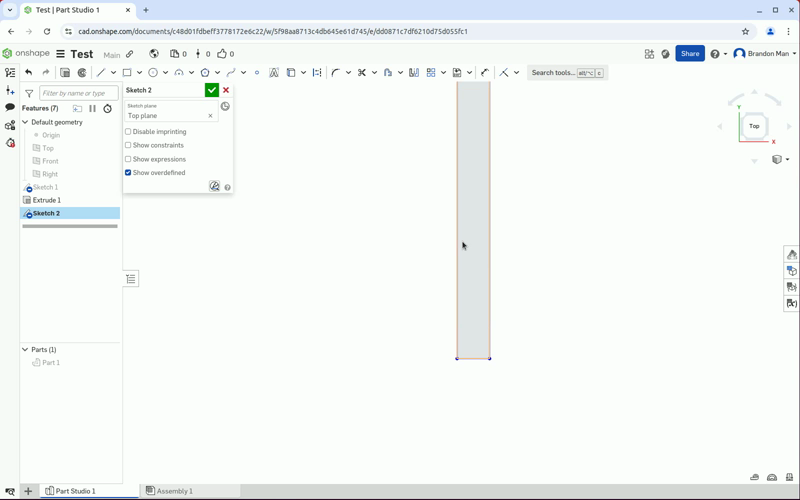
scroll(6)
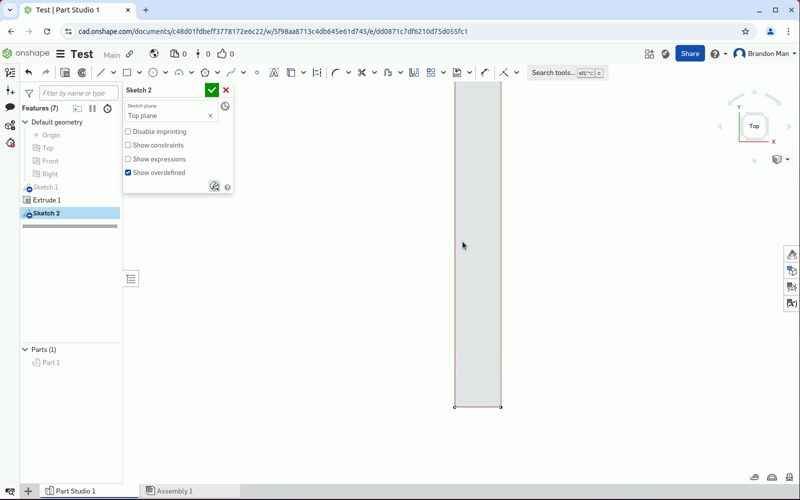
scroll(6)
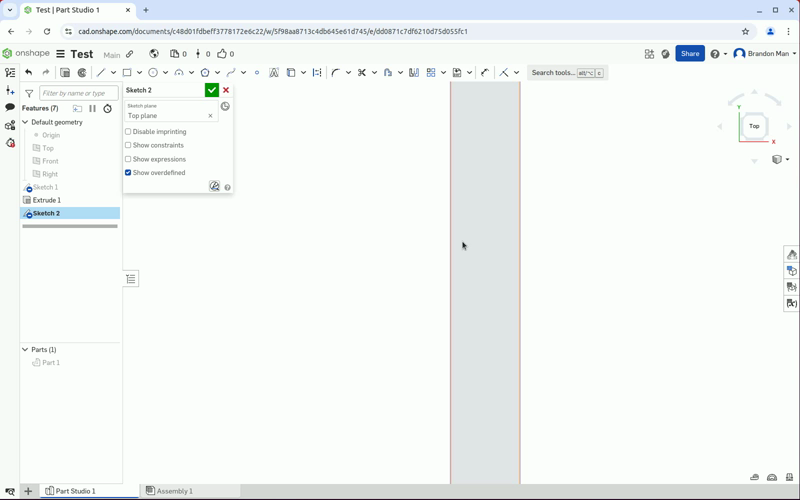
scroll(6)
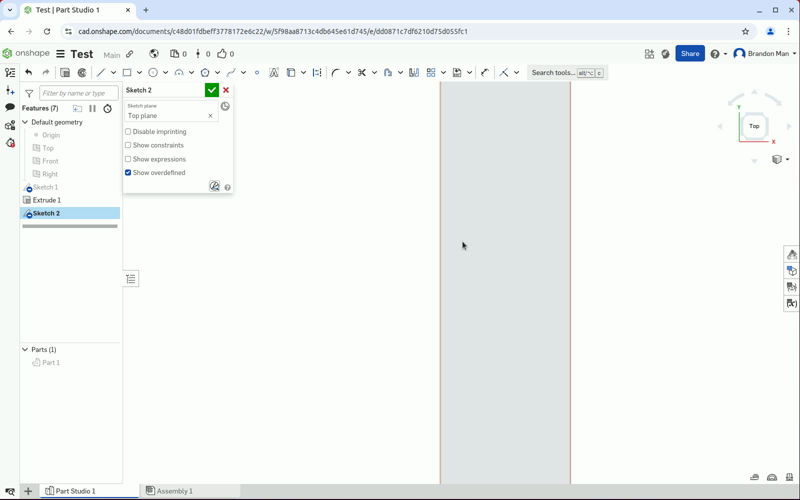
click(462, 241)
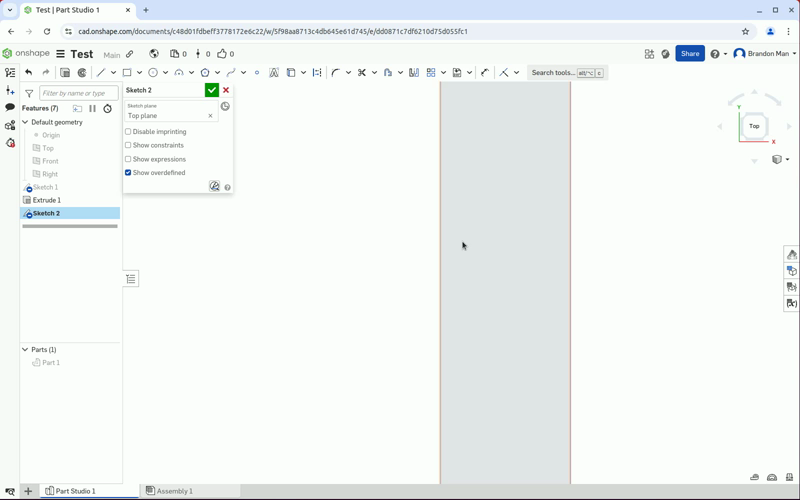
scroll(-6)
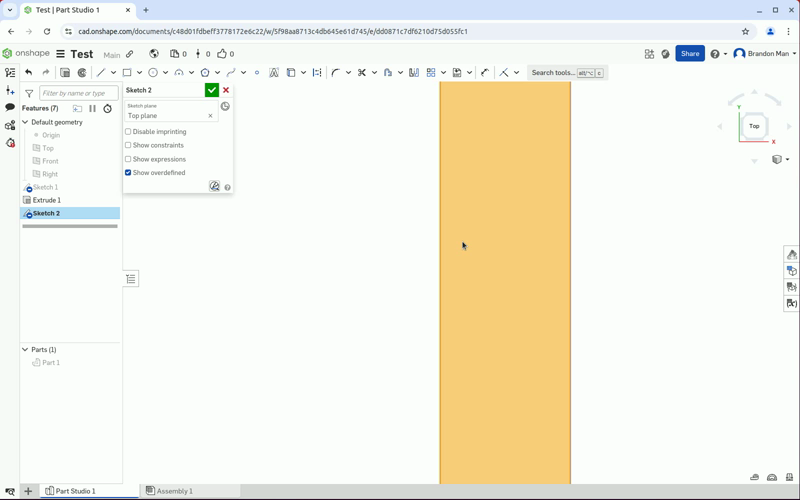
scroll(-6)
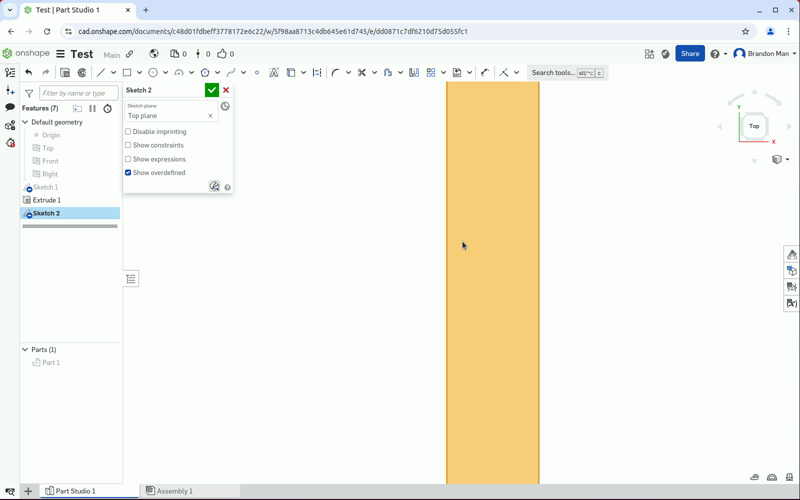
scroll(-6)
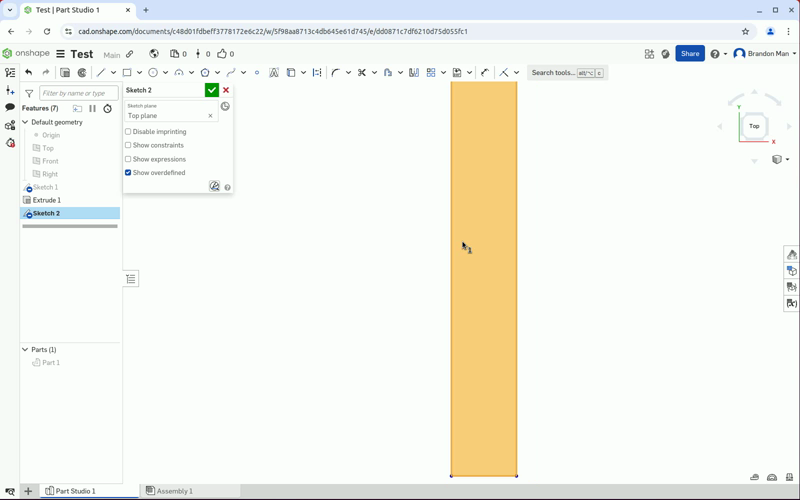
scroll(-6)
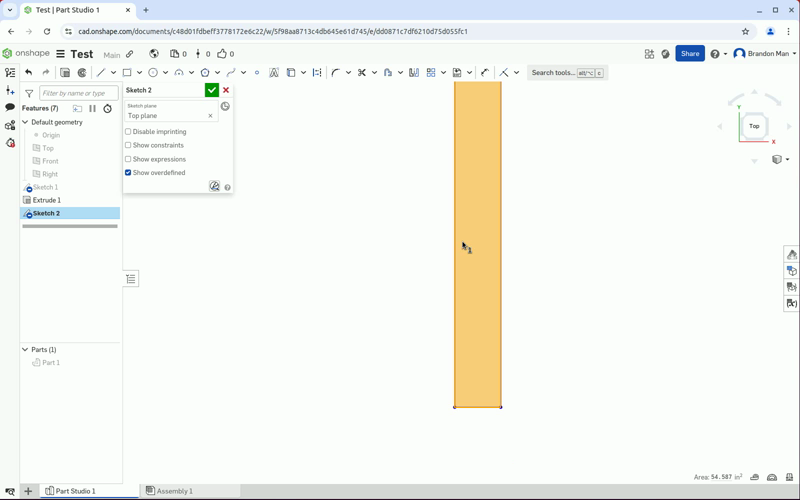
scroll(-6)
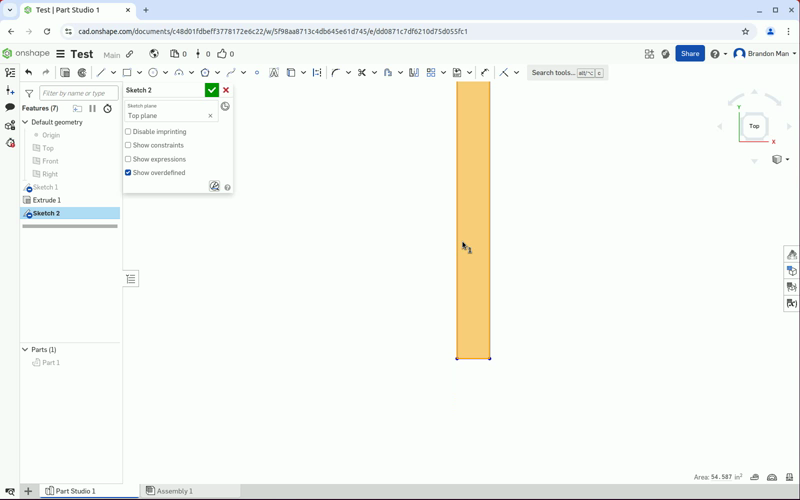
scroll(-6)
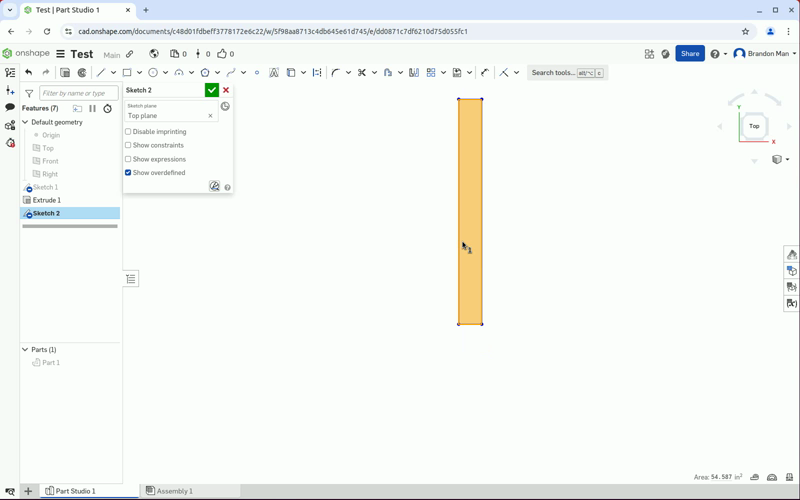
scroll(-6)
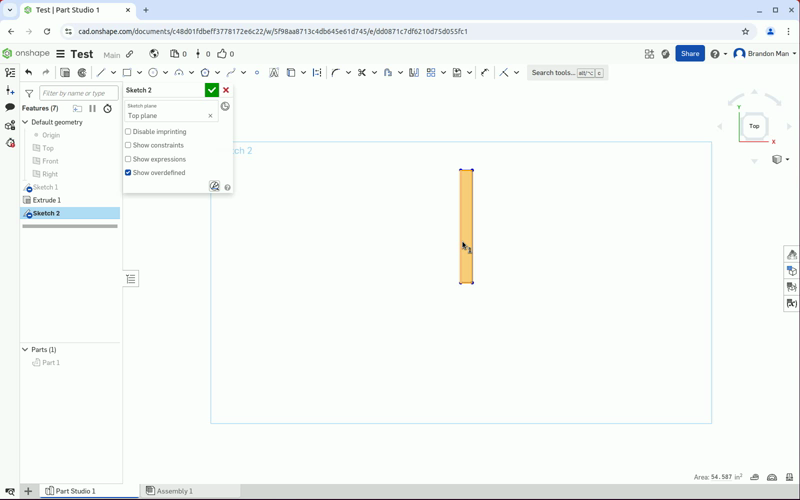
mouse_move(73, 352)
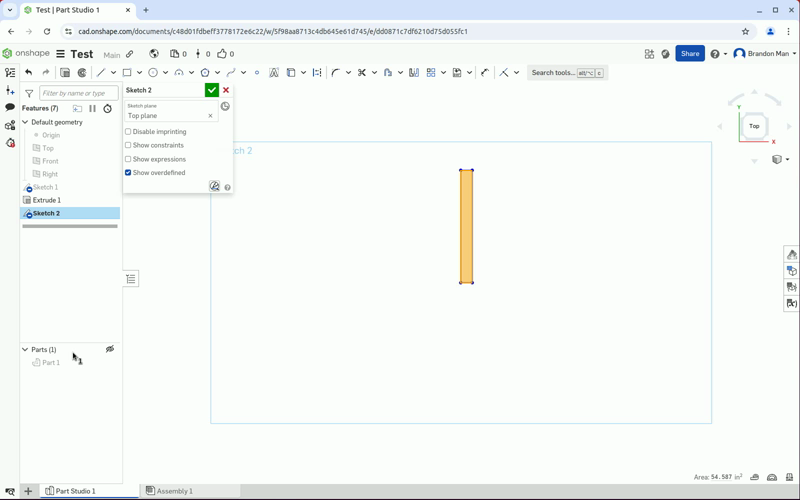
key(shift+y)
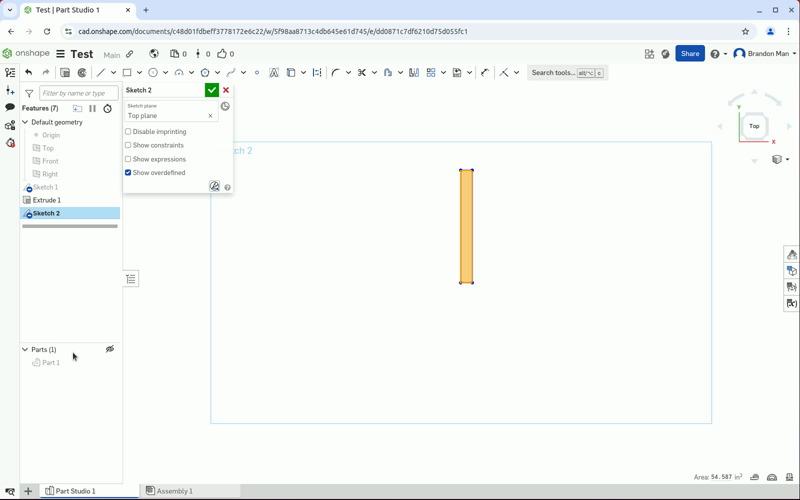
key(shift+e)
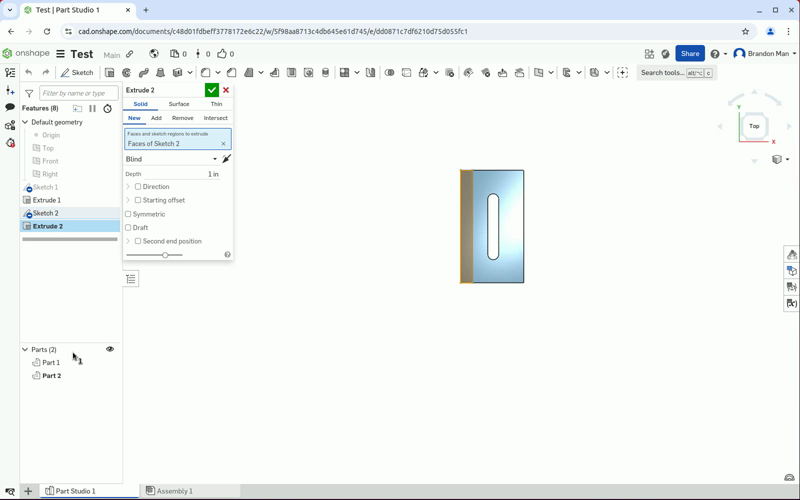
mouse_move(143, 106)
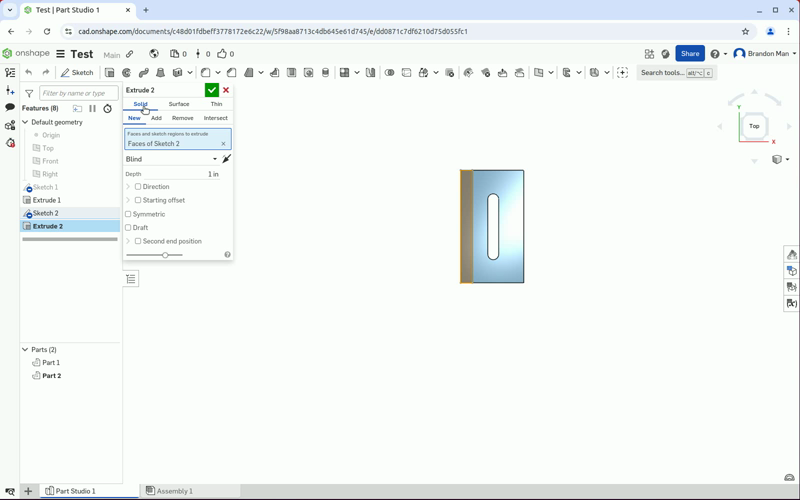
click(143, 106)
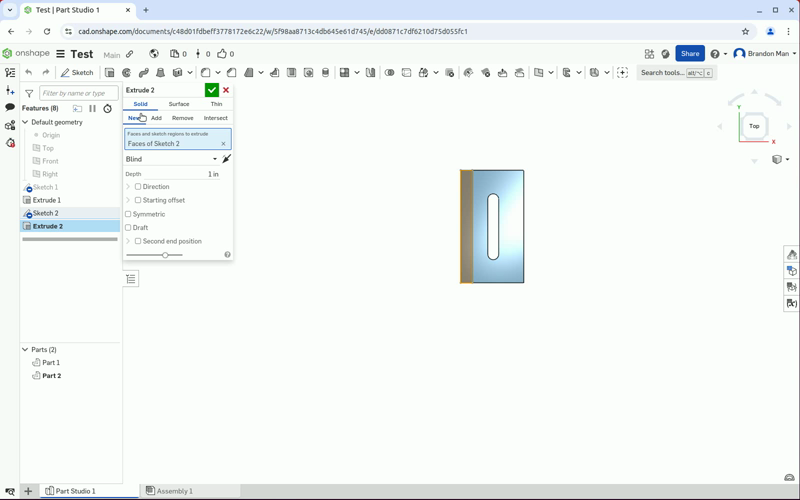
mouse_move(137, 120)
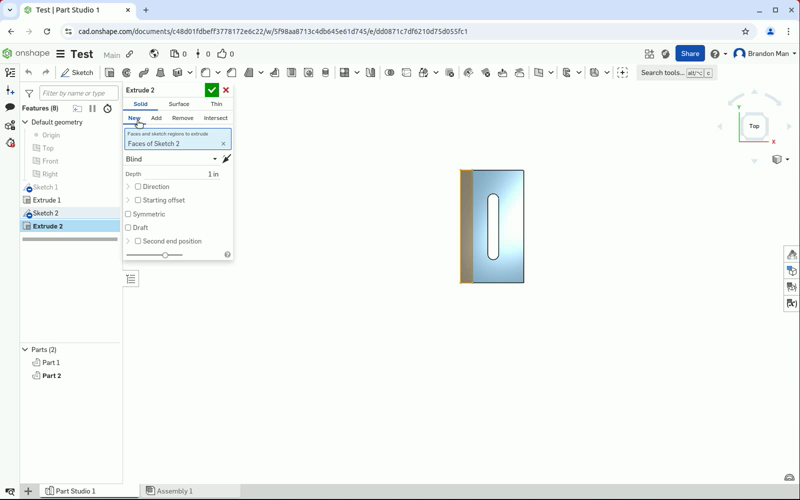
click(137, 120)
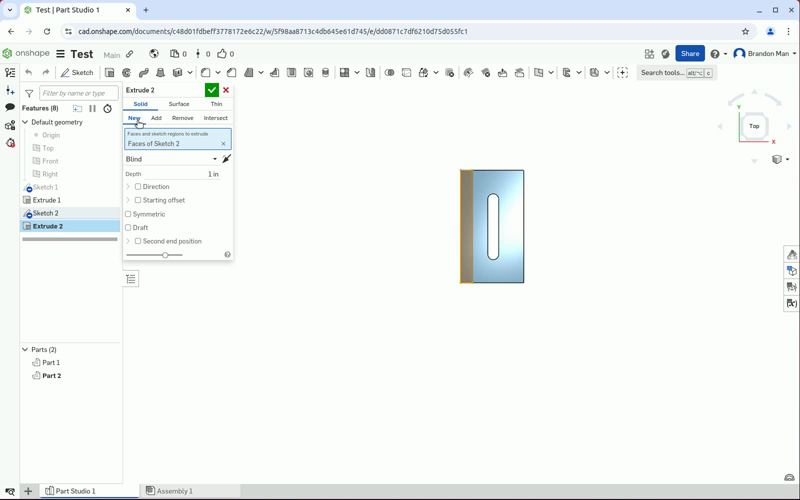
key(tab, 4)
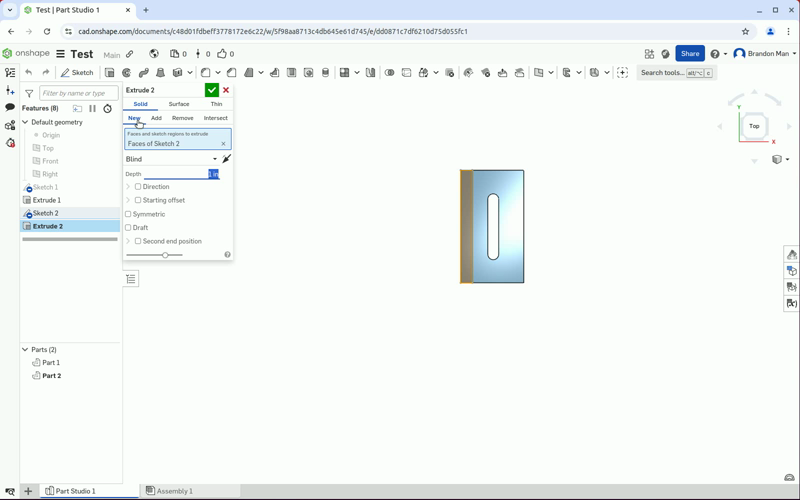
text(-19.257)
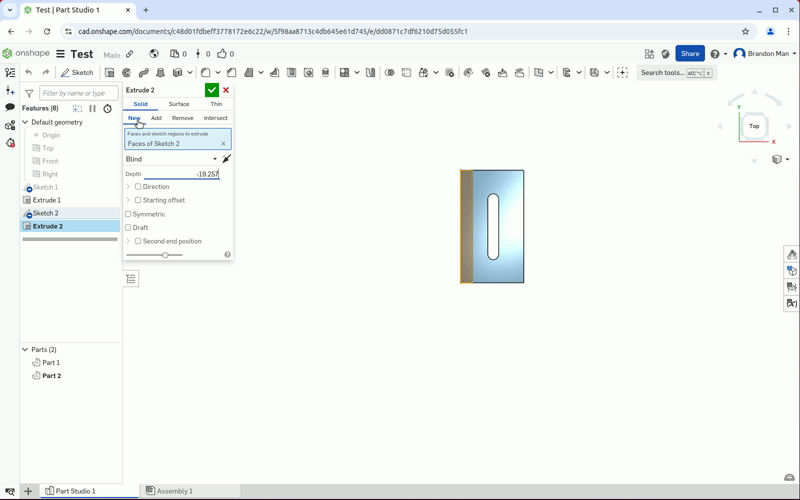
key(enter)
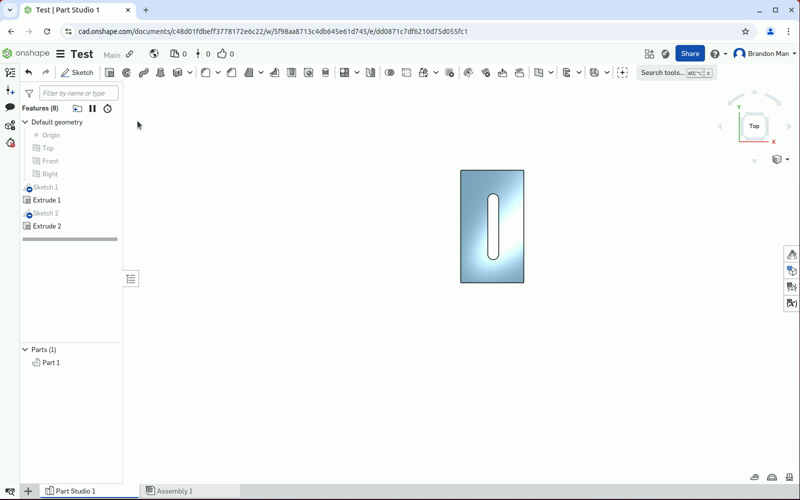
key(shift+h)
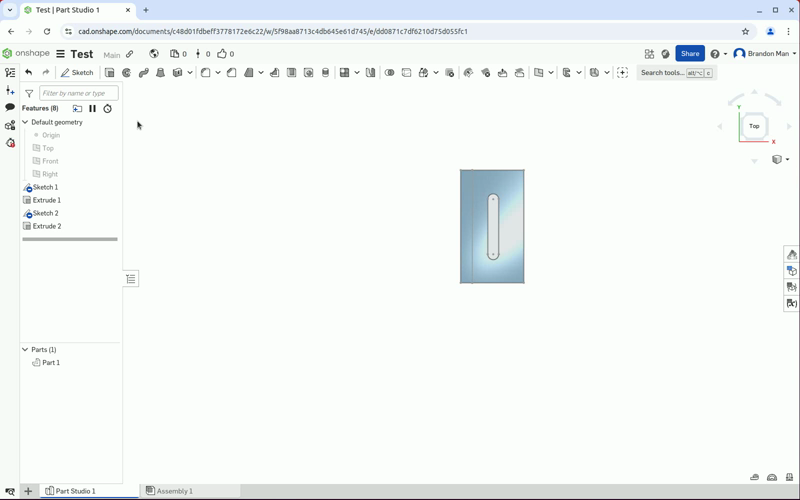
key(shift+h)
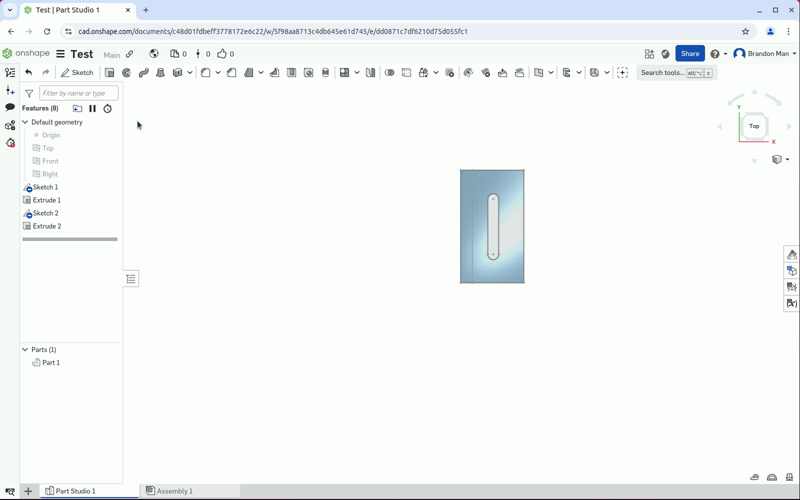
key(shift+7)
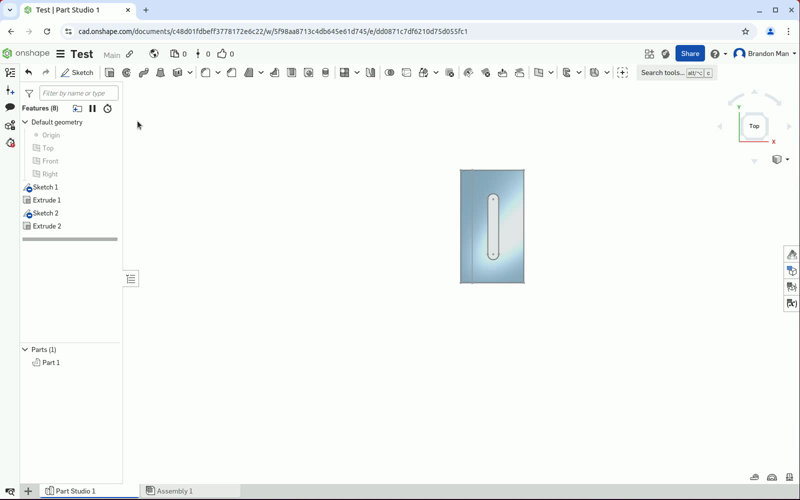
key(up, 3)
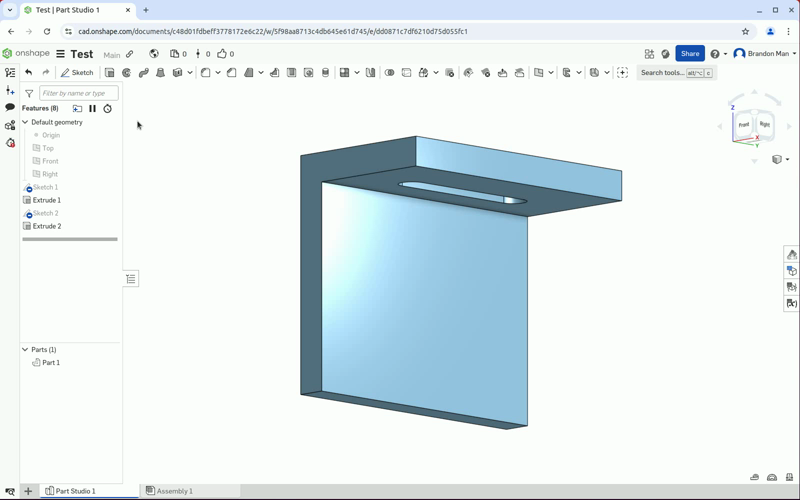
key(left, 3)
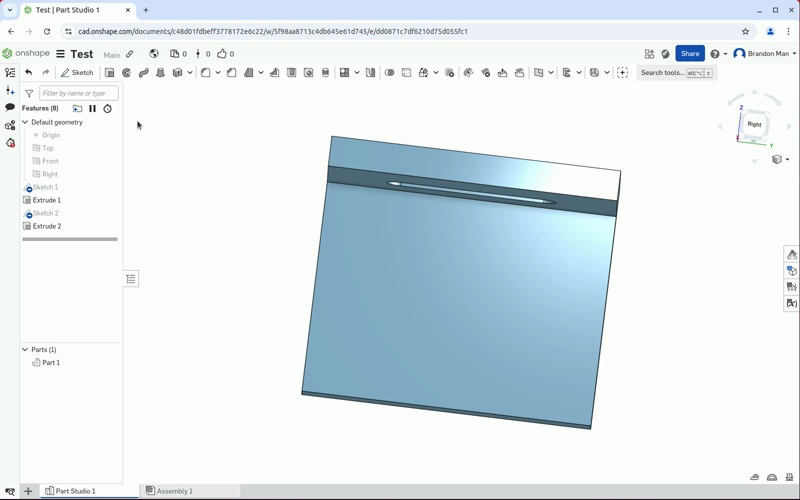
key(right, 3)
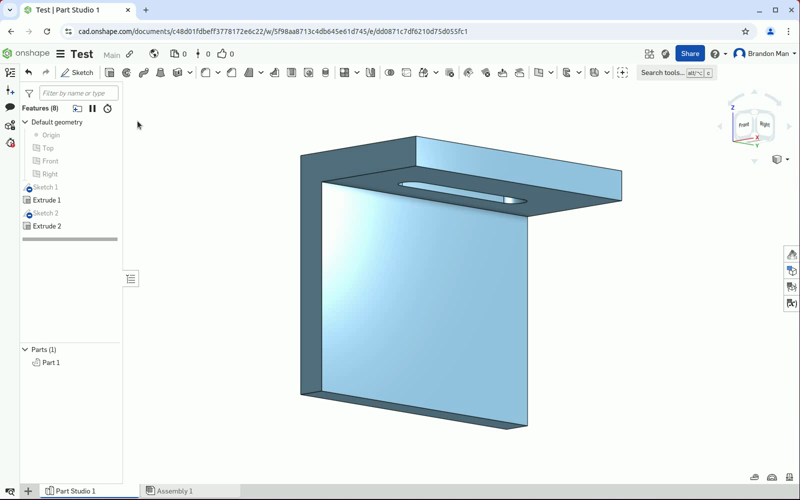
key(down, 3)
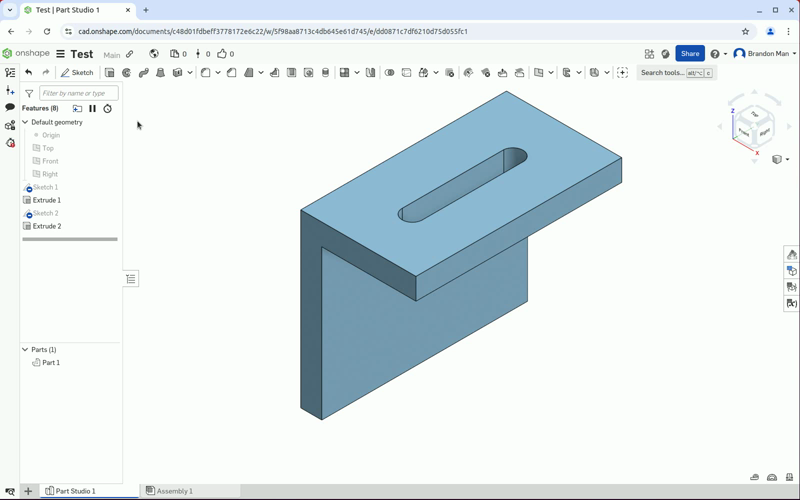
mouse_move(73, 189)
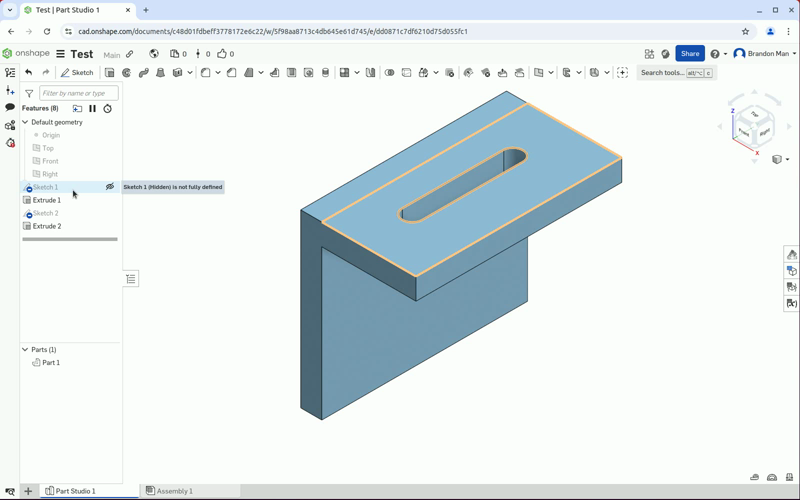
click(73, 189)